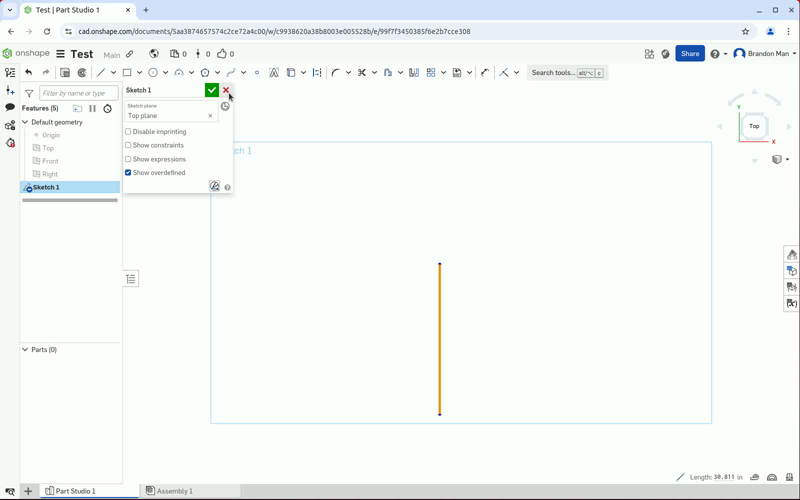
key(shift+h)
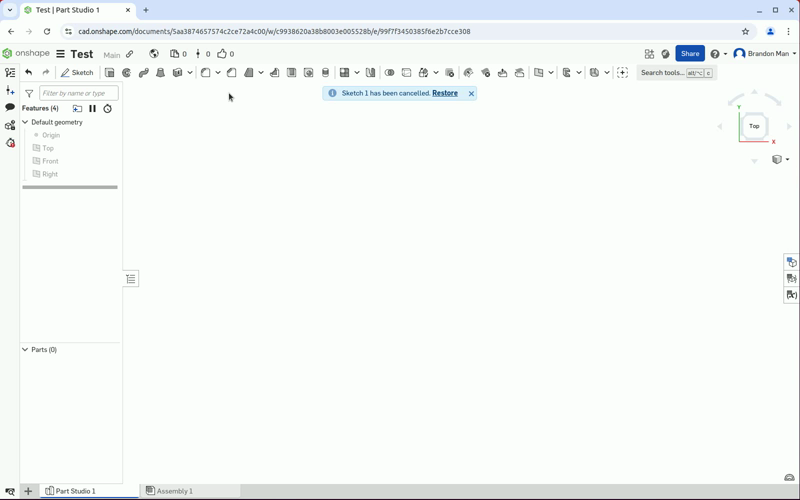
mouse_move(73, 352)
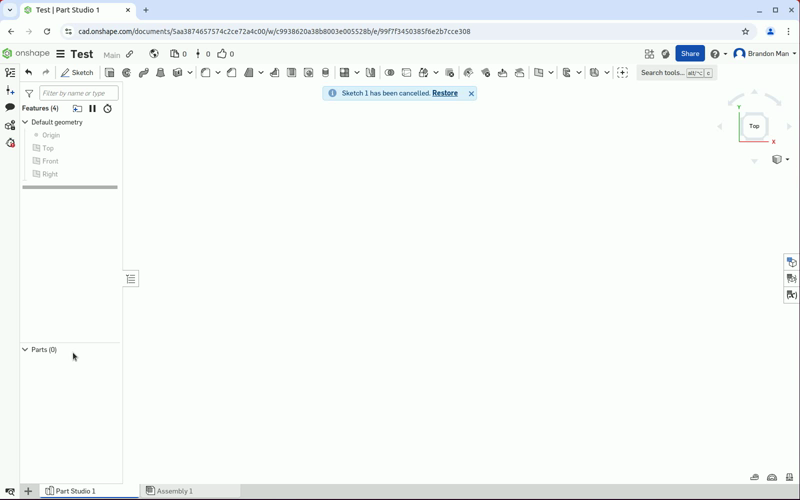
key(y)
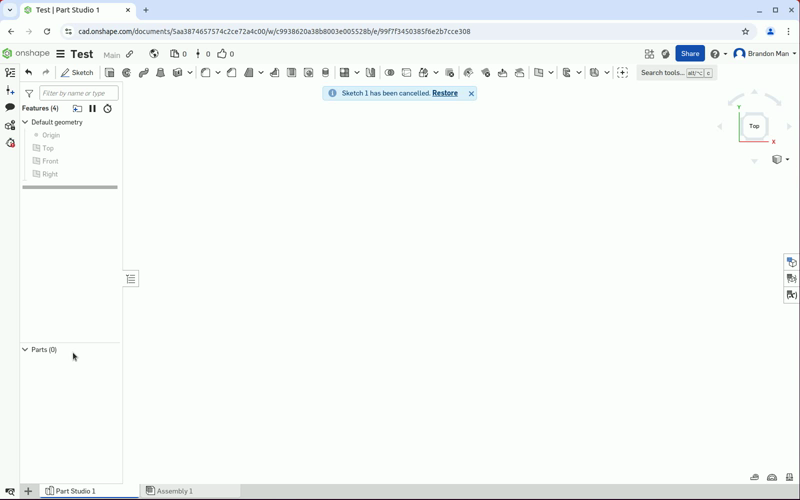
key(shift+p)
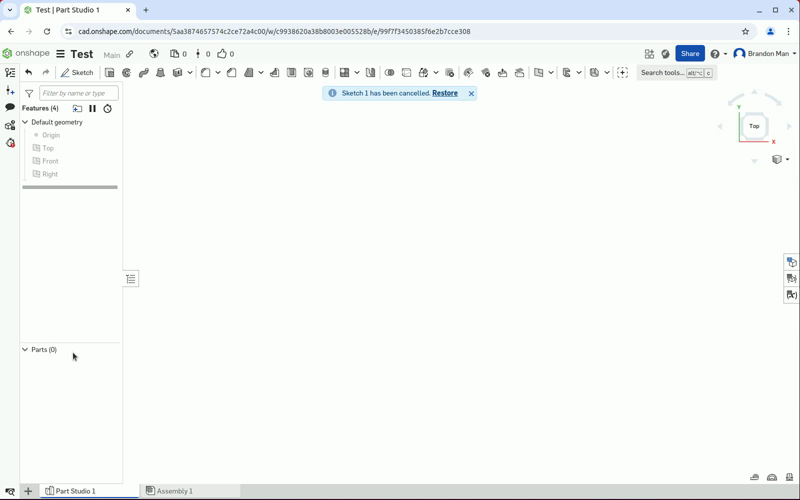
key(space)
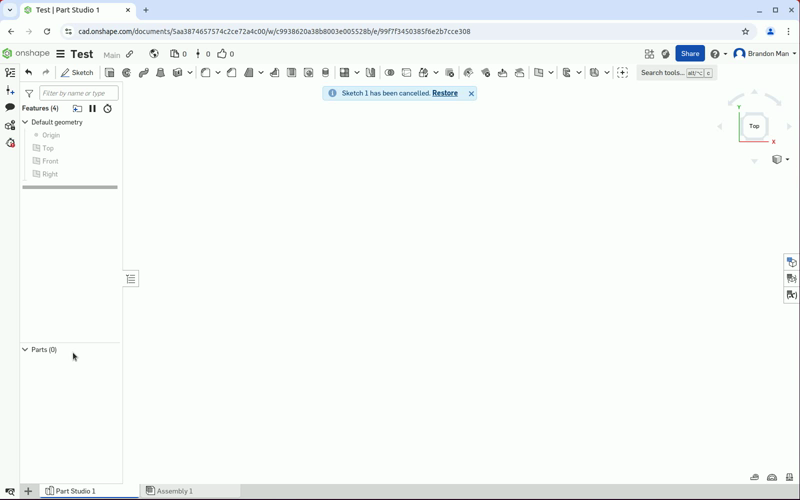
key_down(shift)
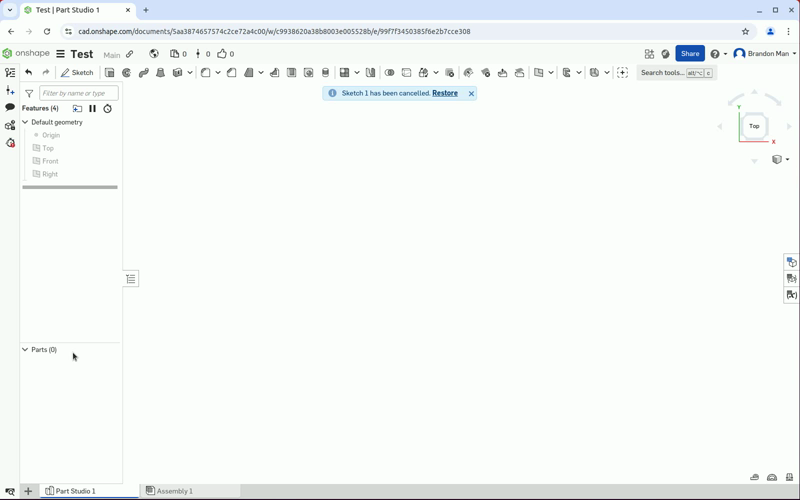
key(up)
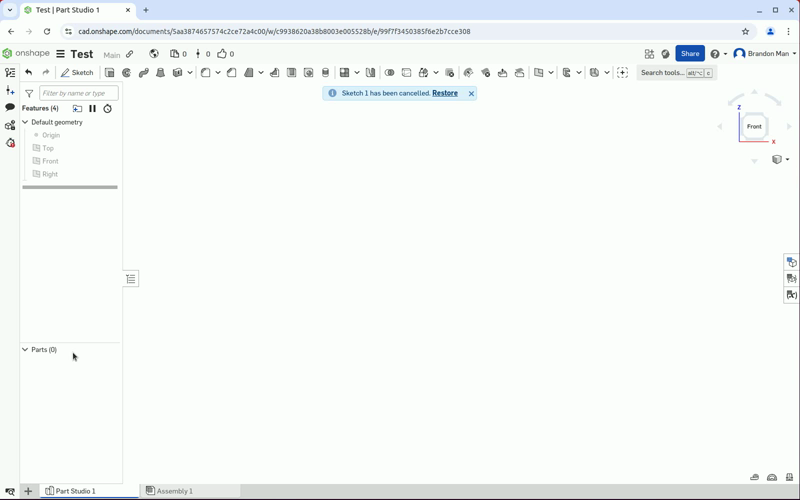
key_up(shift)
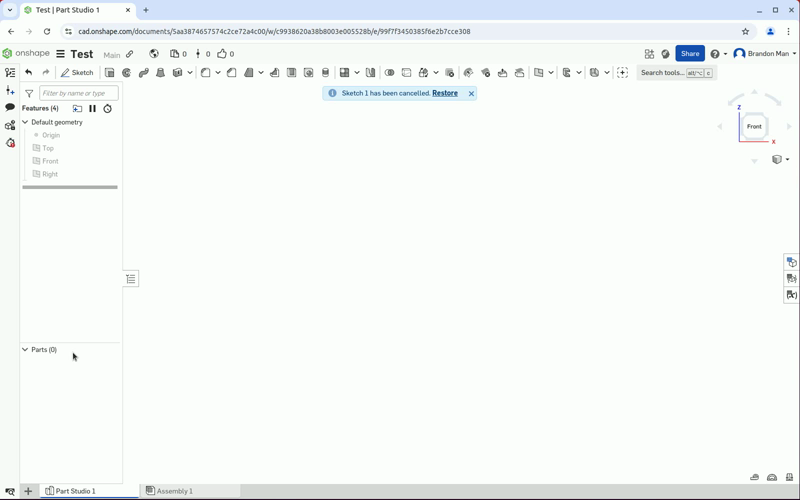
mouse_move(73, 352)
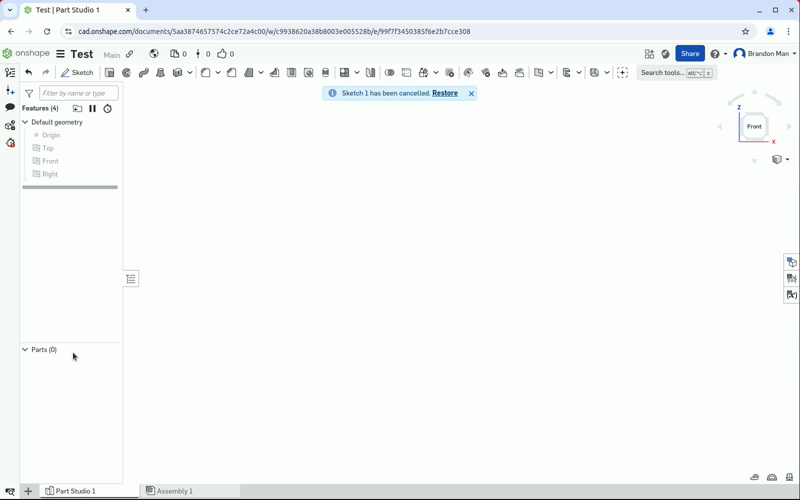
key(shift+y)
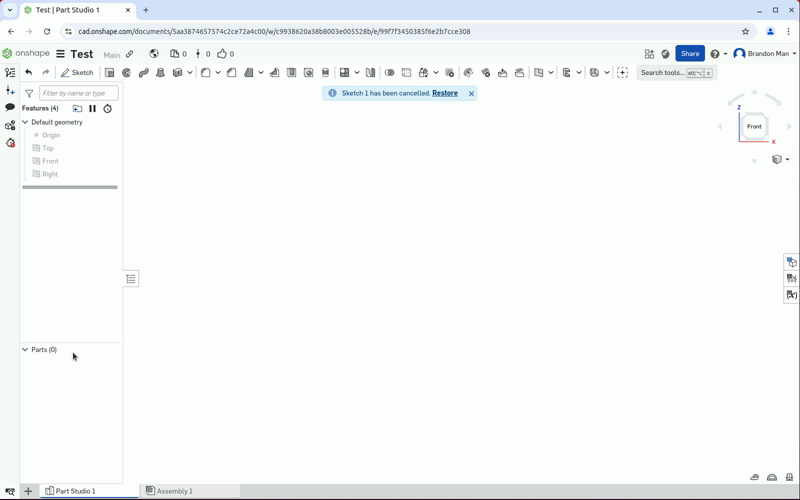
key(shift+s)
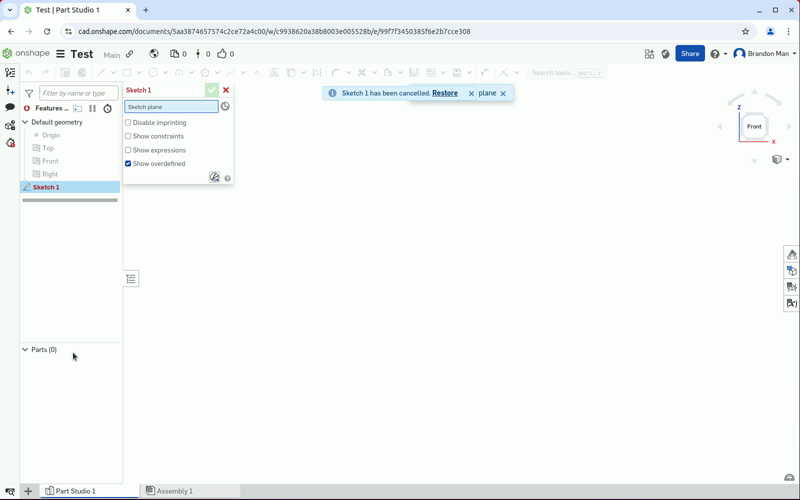
mouse_move(73, 163)
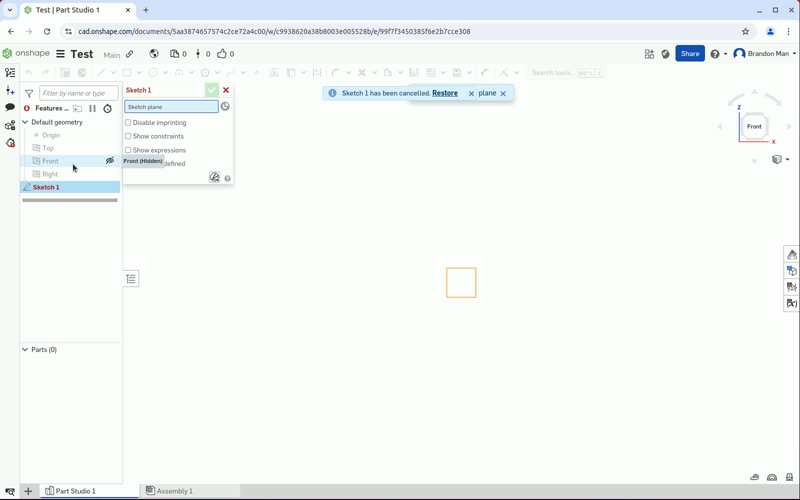
click(73, 163)
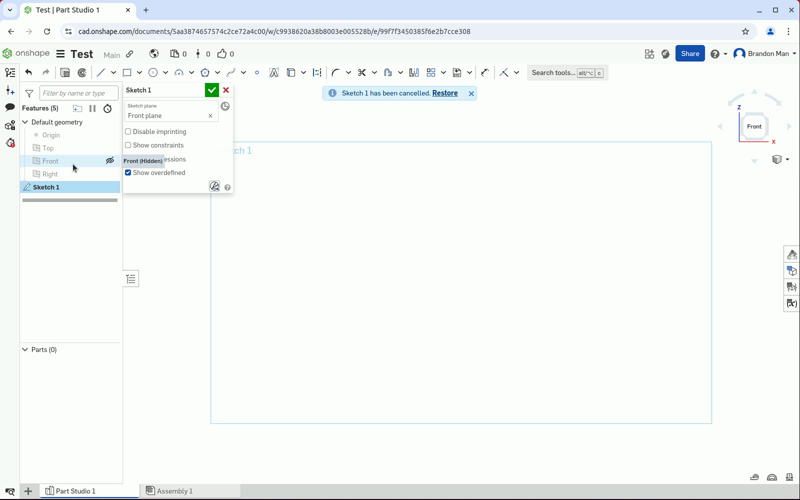
mouse_move(73, 352)
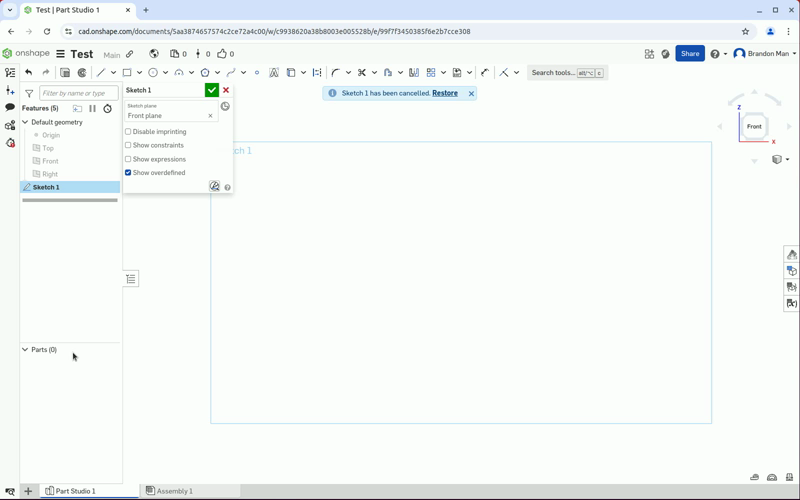
key(y)
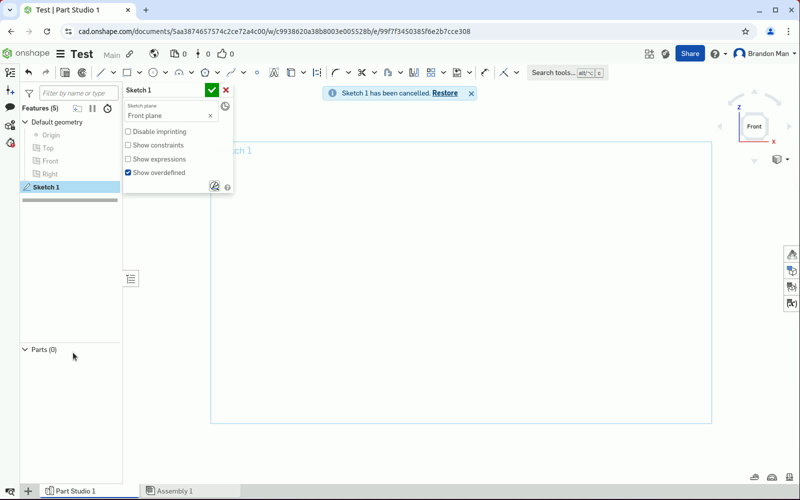
key(l)
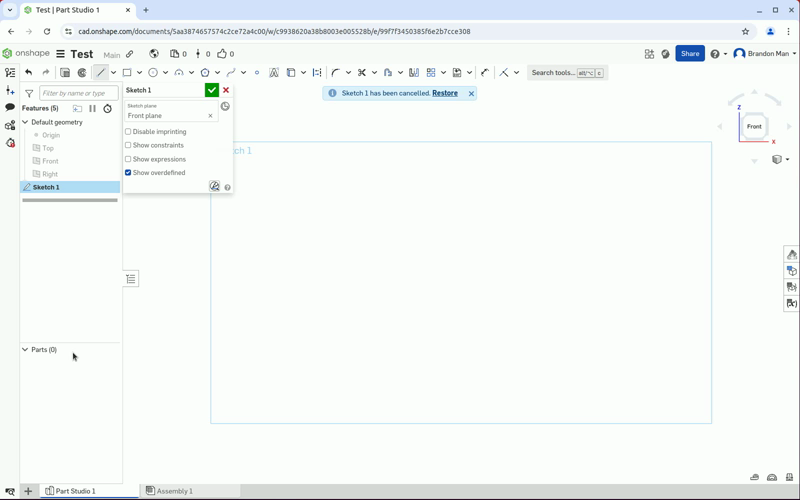
key_down(shift)
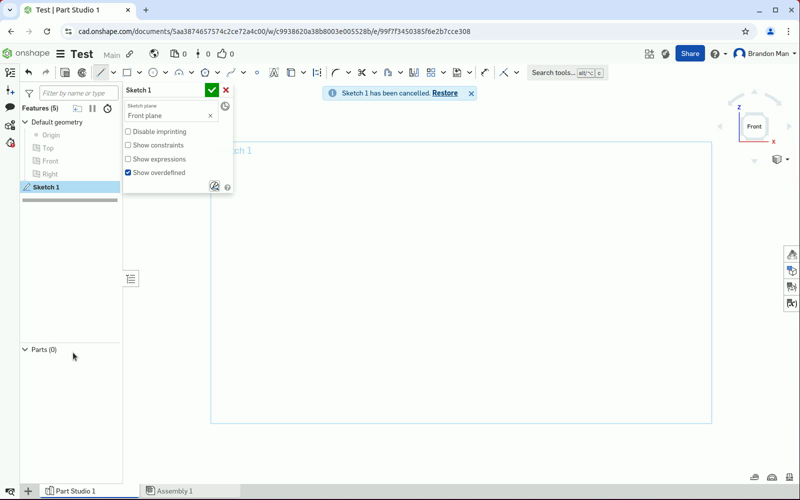
mouse_move(445, 291)
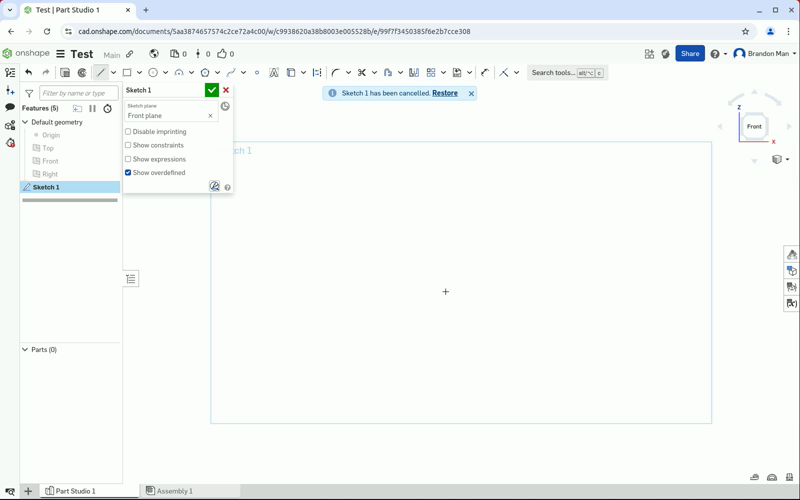
click(445, 291)
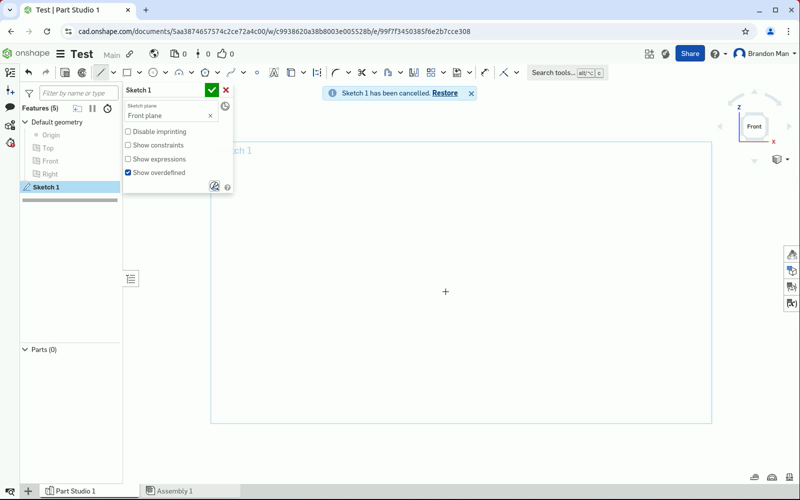
key_up(shift)
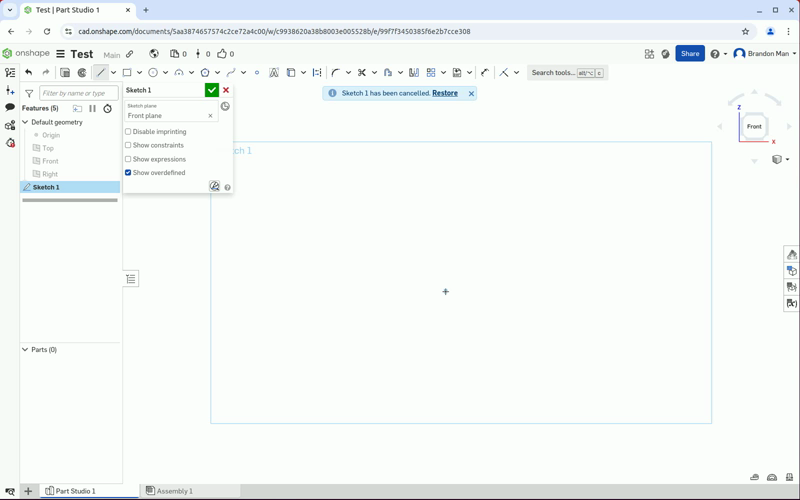
key_down(shift)
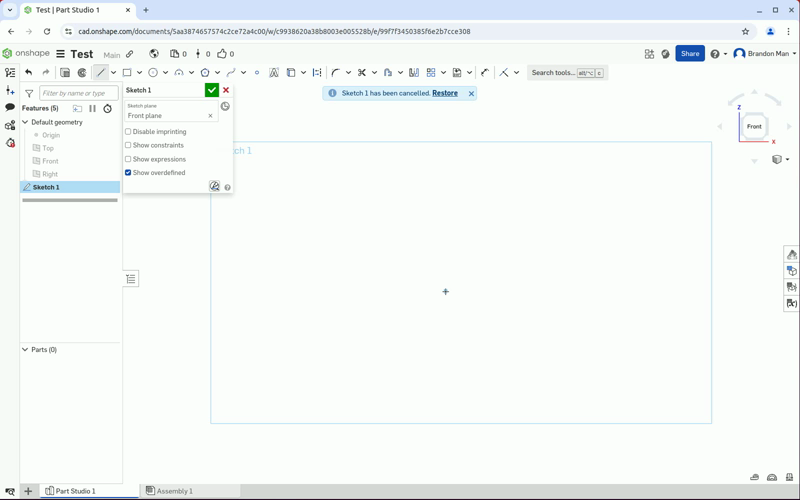
mouse_move(475, 291)
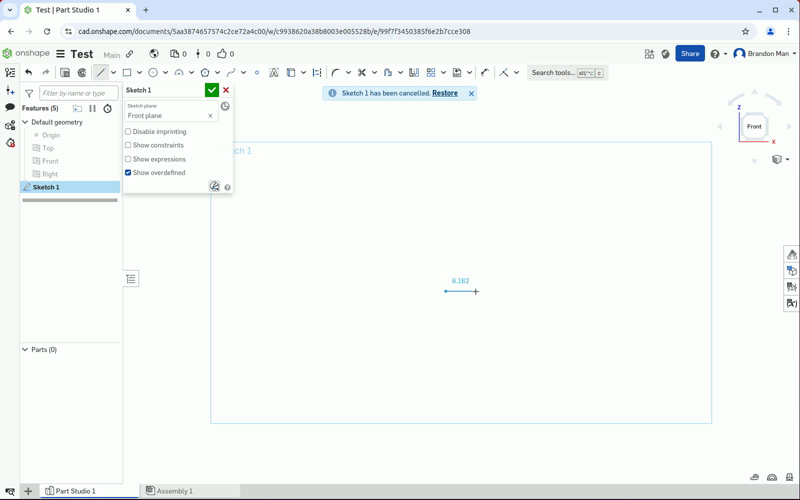
mouse_move(475, 291)
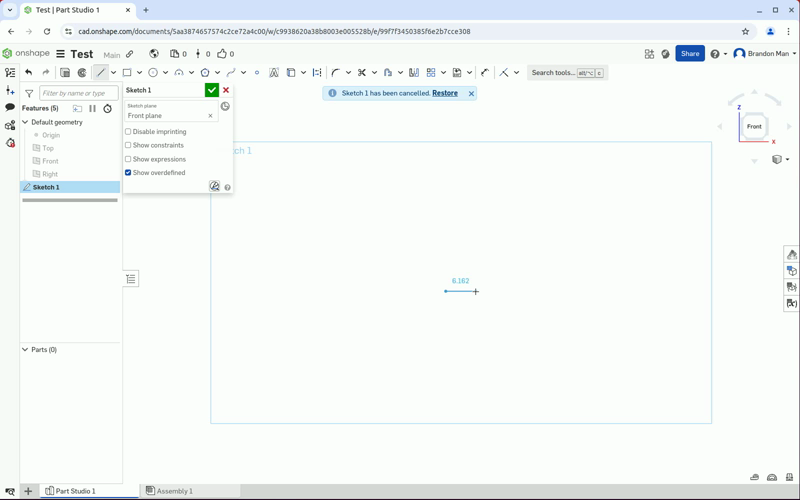
click(475, 291)
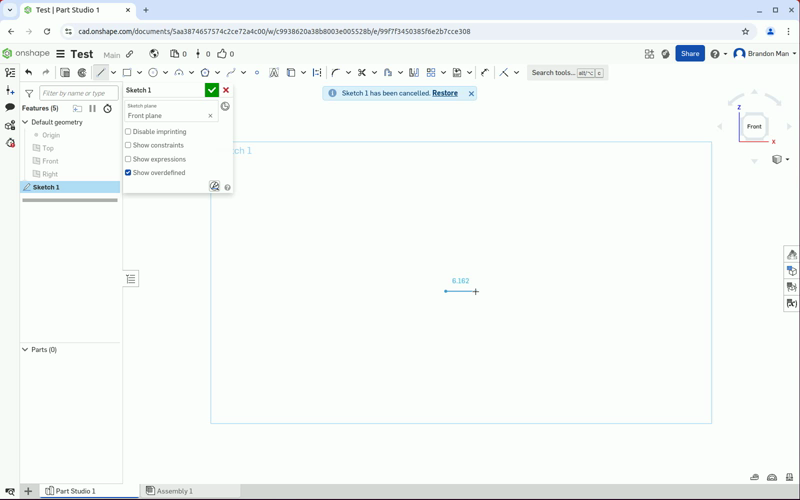
key_up(shift)
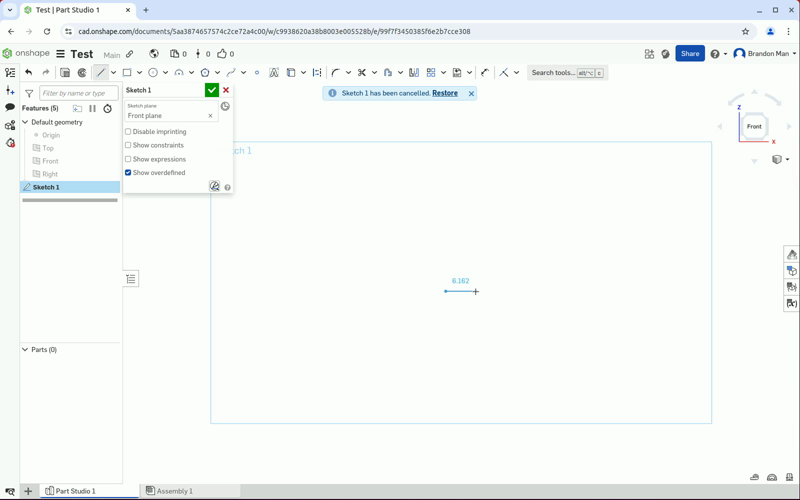
key_down(shift)
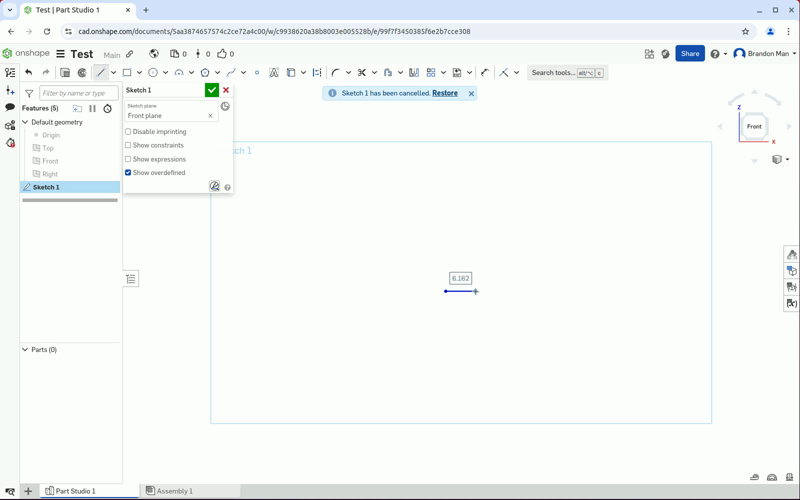
mouse_move(505, 291)
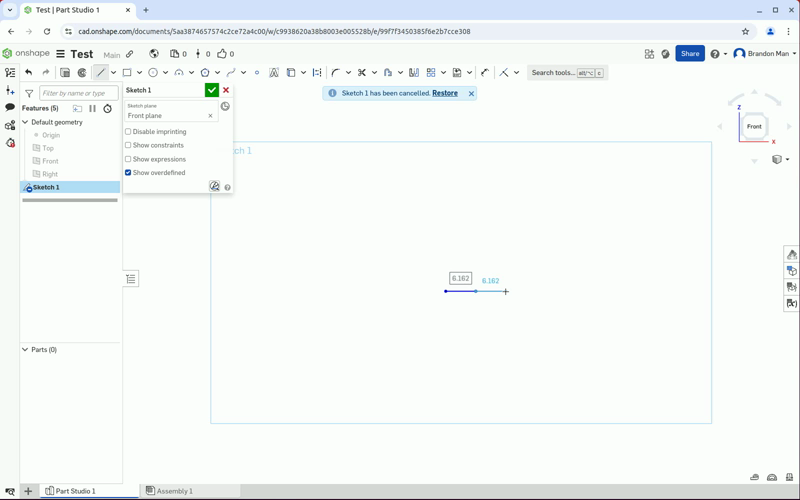
mouse_move(475, 275)
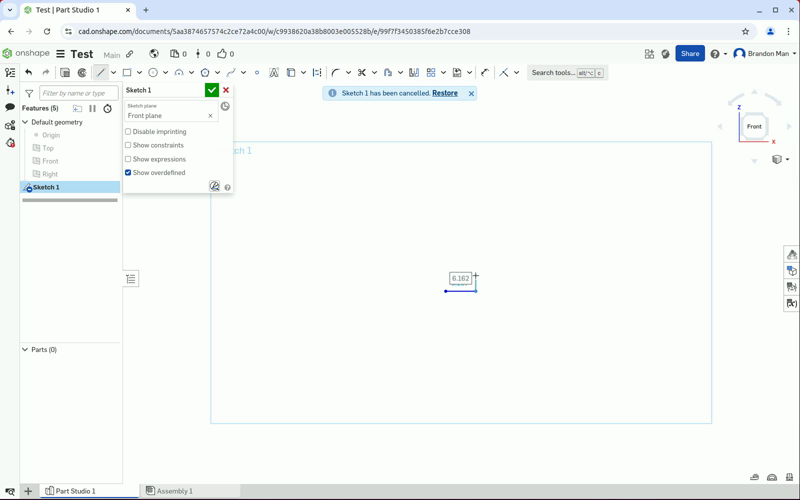
click(475, 275)
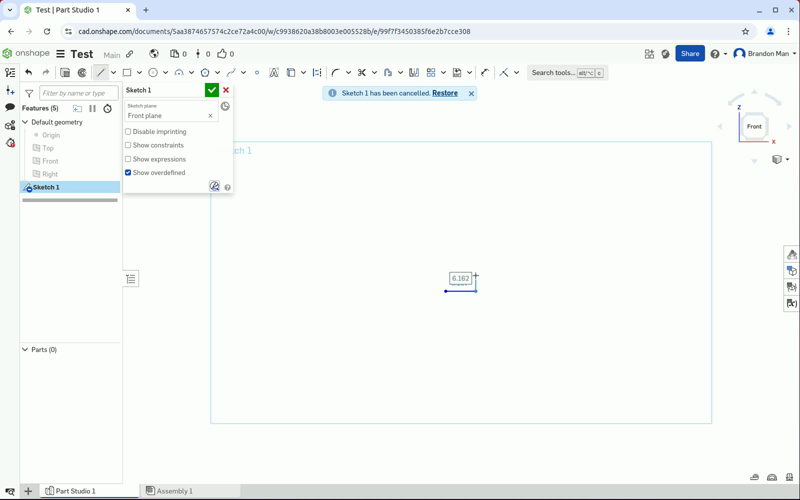
key_up(shift)
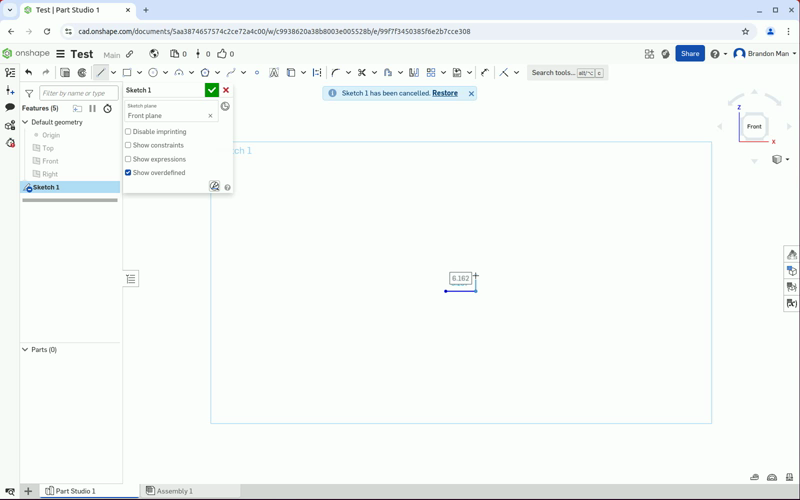
key_down(shift)
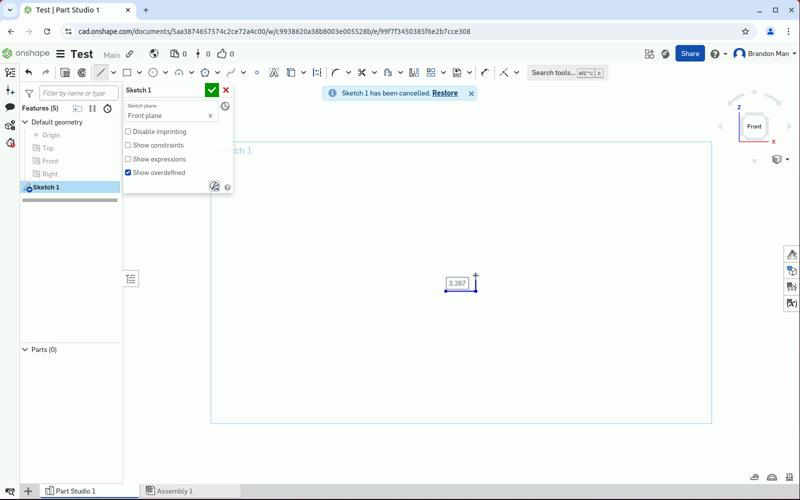
mouse_move(505, 275)
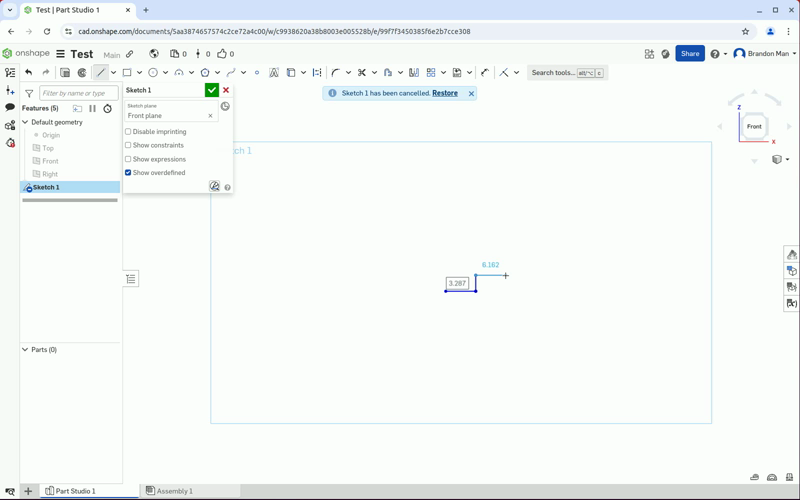
mouse_move(445, 275)
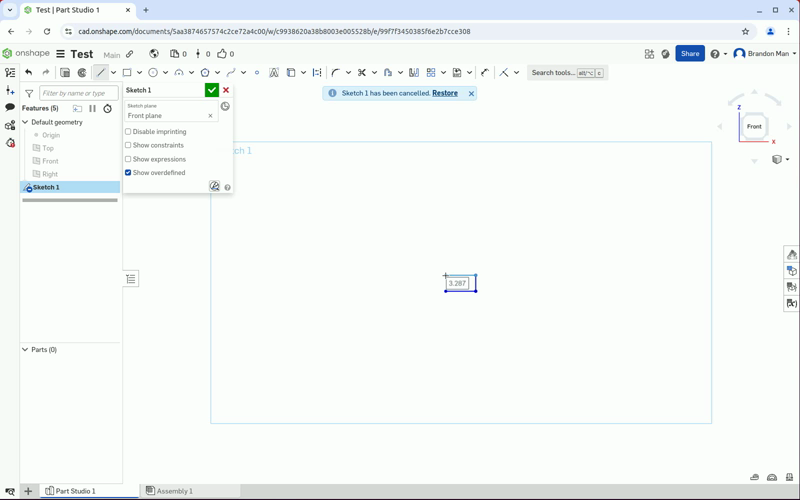
click(445, 275)
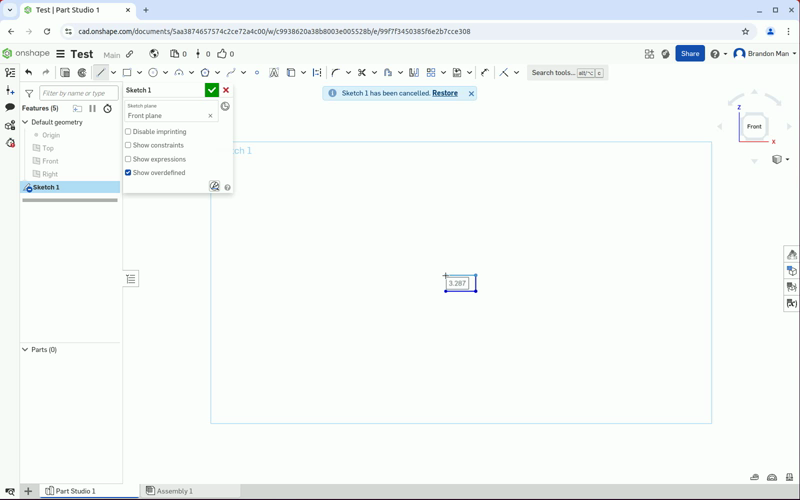
key_up(shift)
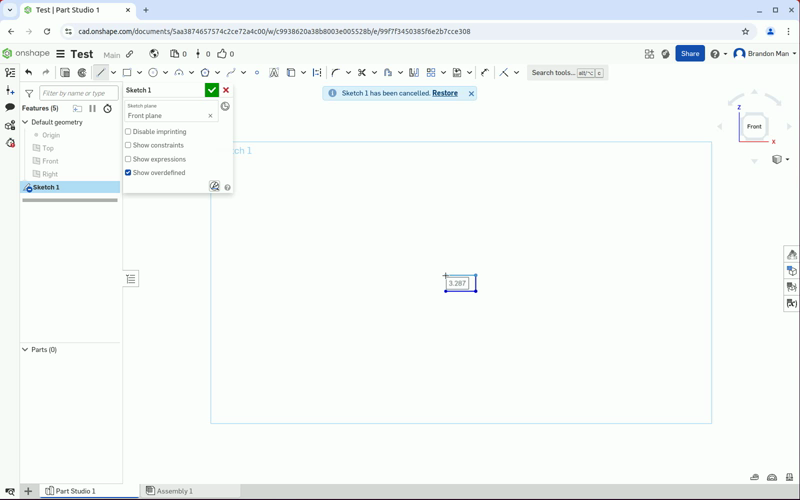
mouse_move(475, 275)
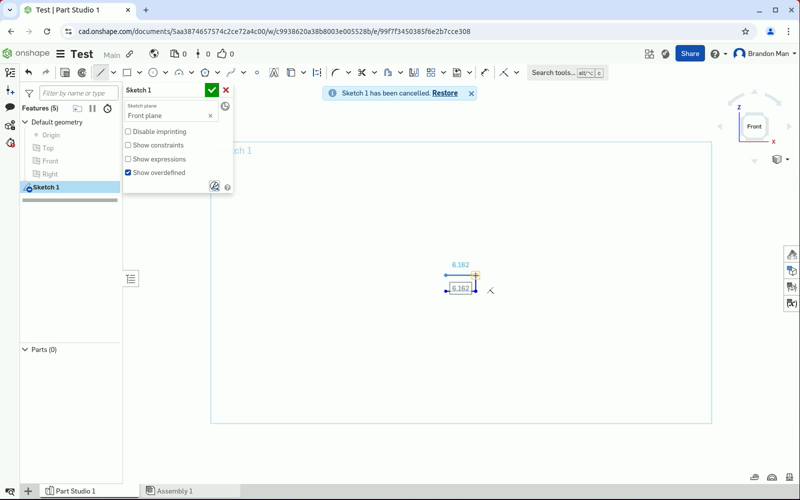
key_down(shift)
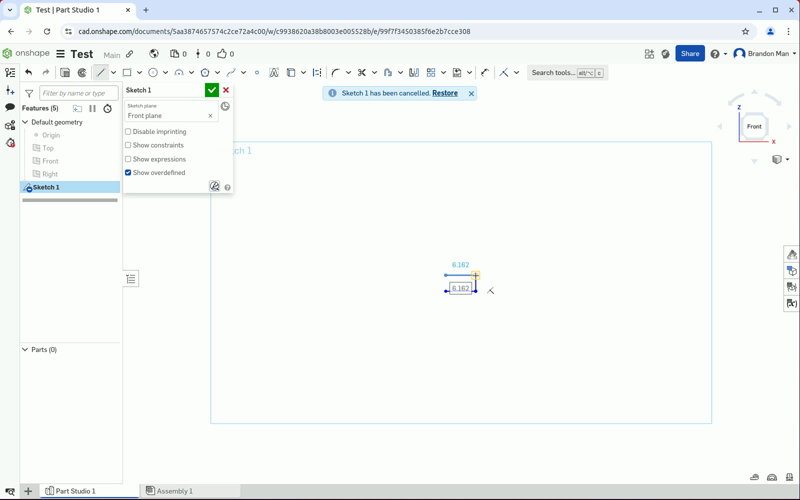
mouse_move(445, 291)
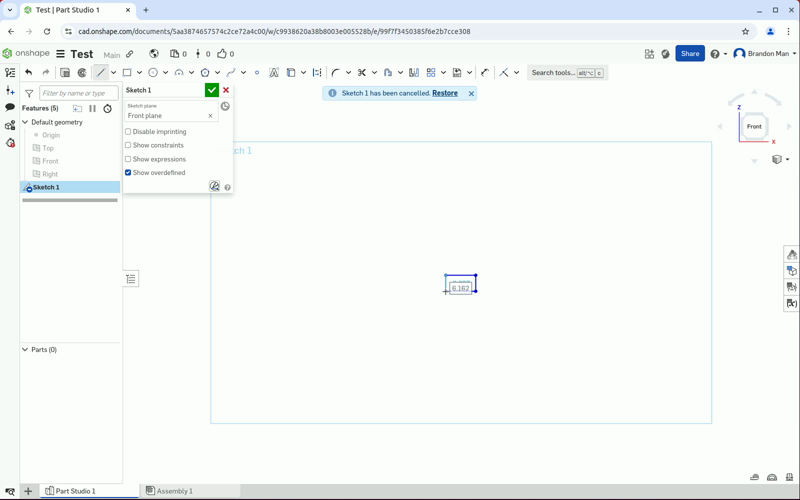
key_up(shift)
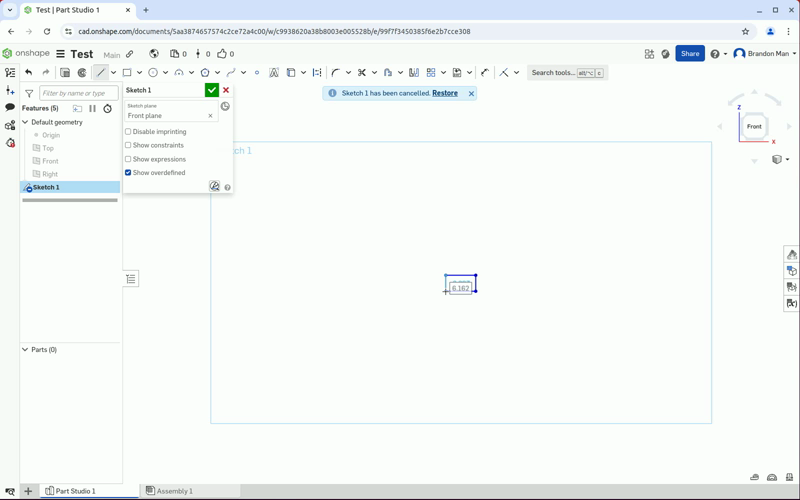
click(445, 291)
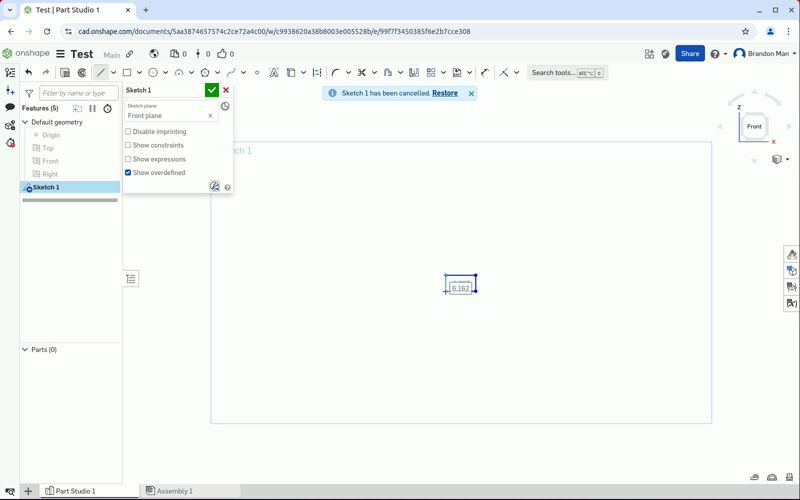
key(esc)
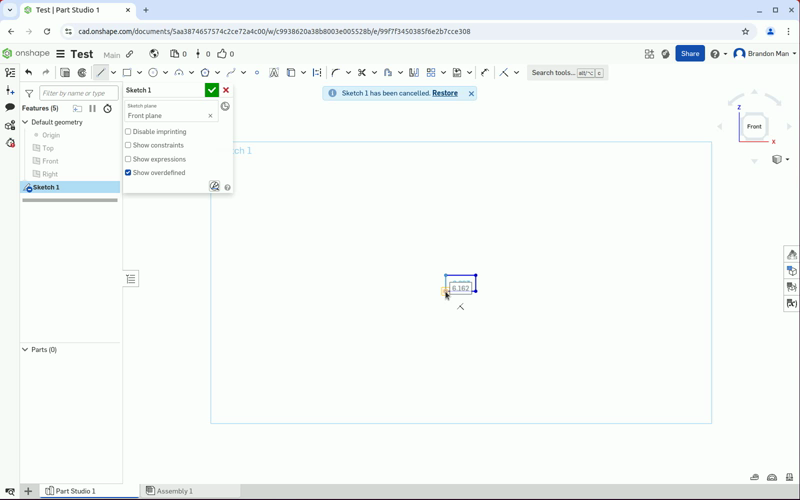
mouse_move(466, 277)
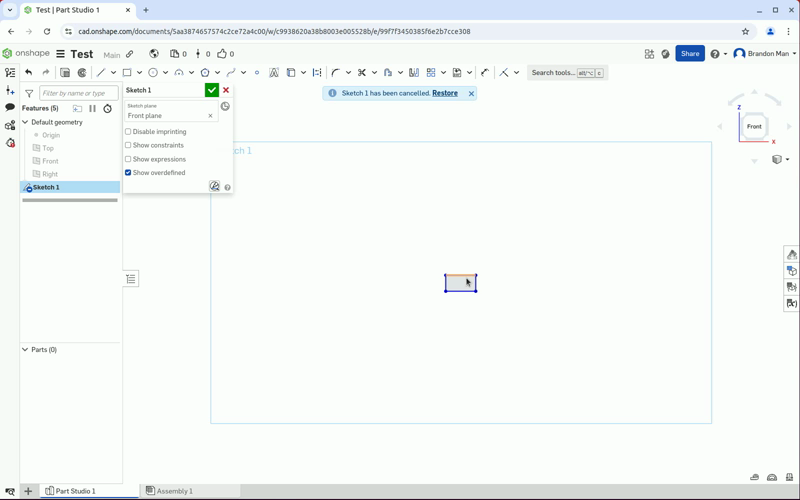
scroll(6)
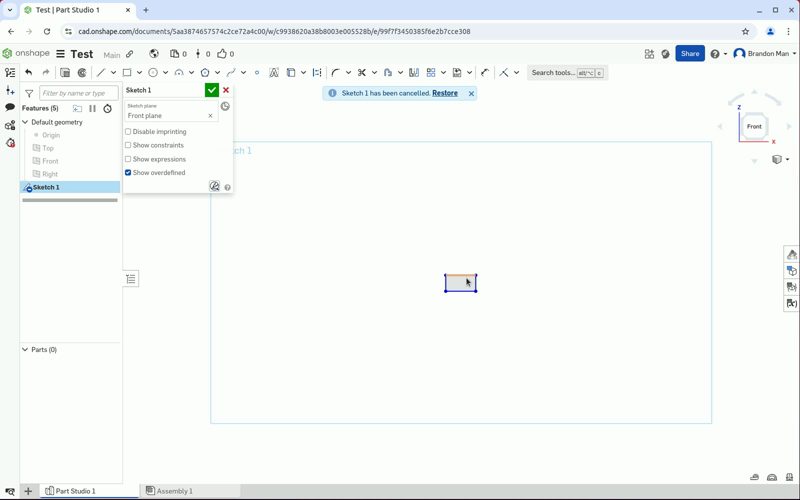
scroll(6)
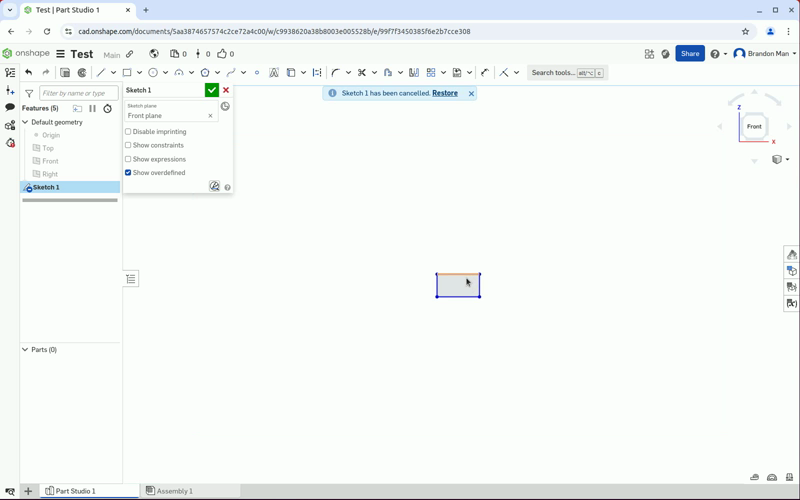
scroll(6)
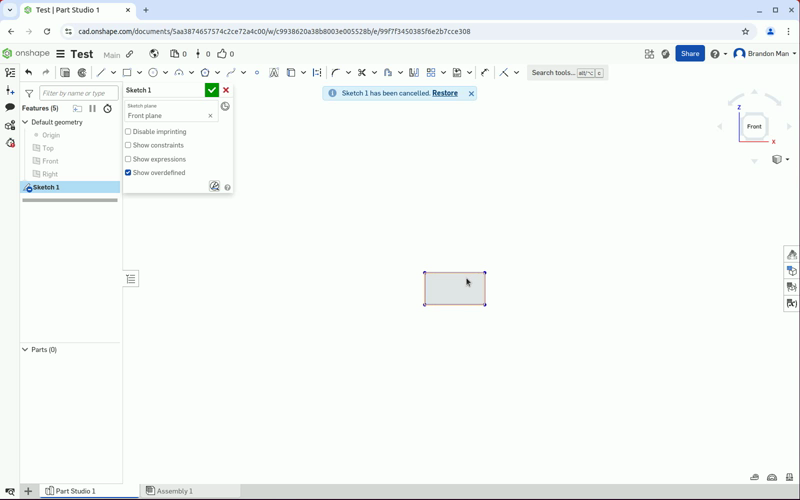
scroll(6)
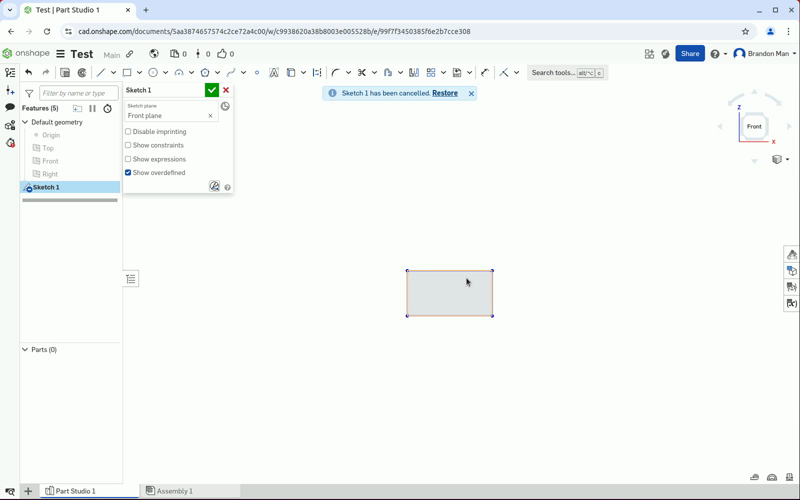
scroll(6)
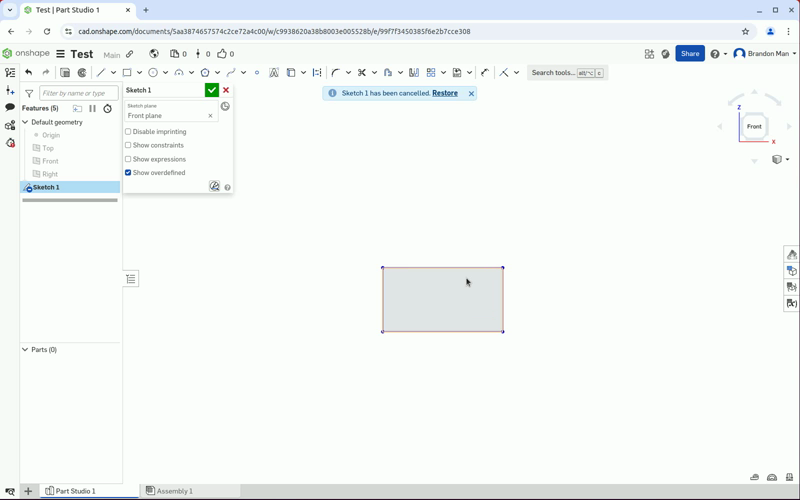
scroll(6)
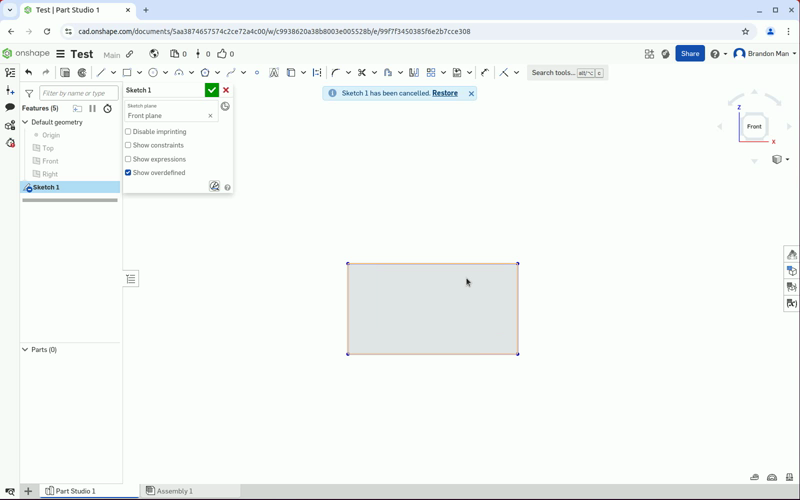
scroll(6)
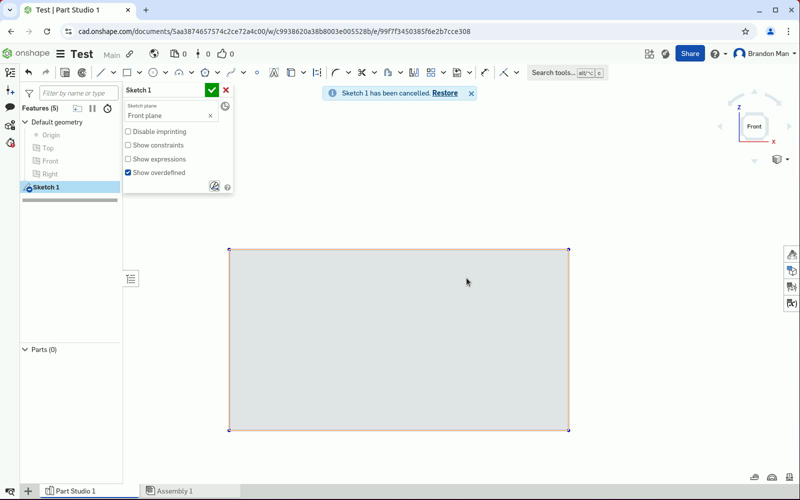
click(466, 277)
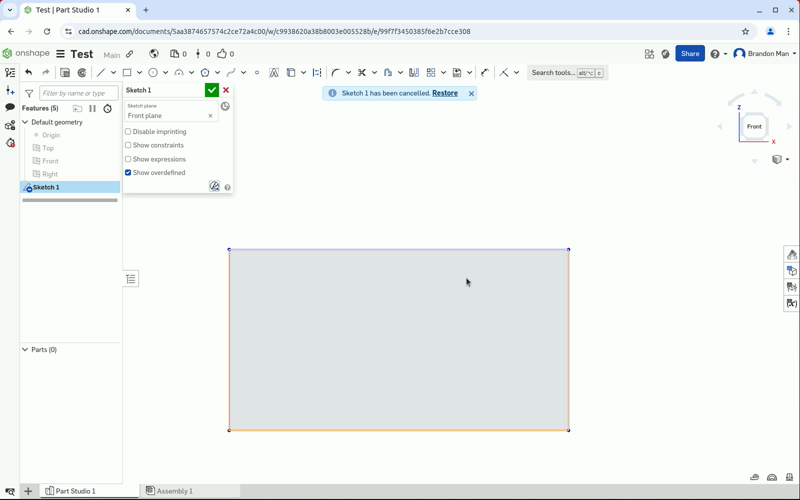
scroll(-6)
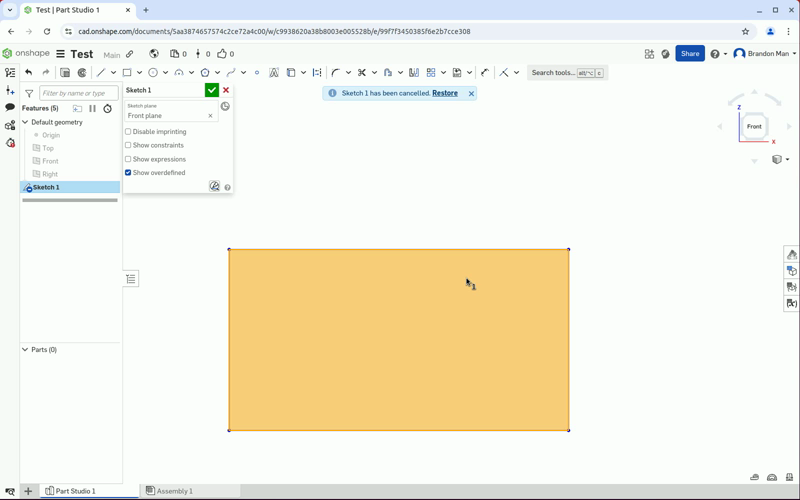
scroll(-6)
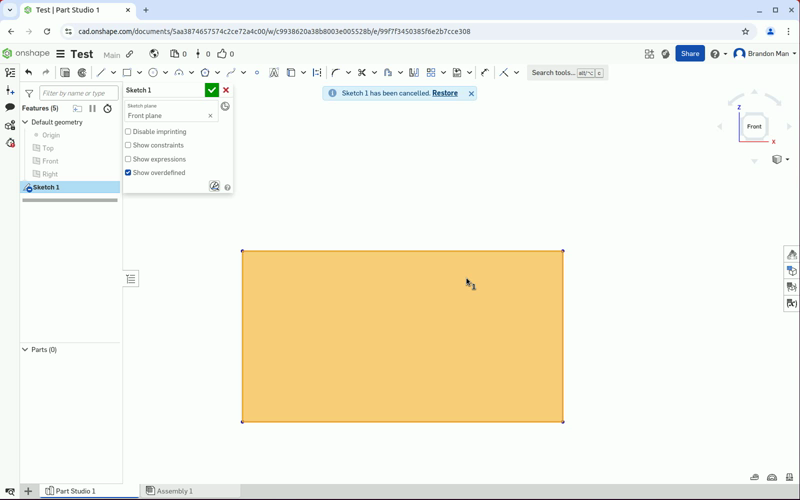
scroll(-6)
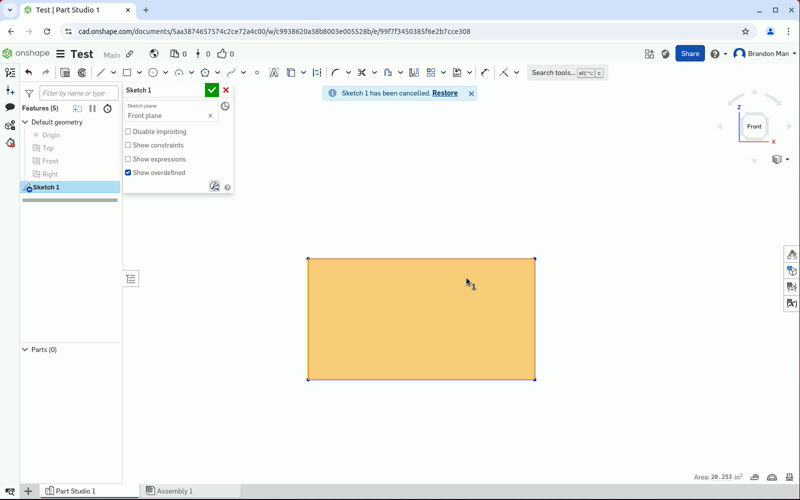
scroll(-6)
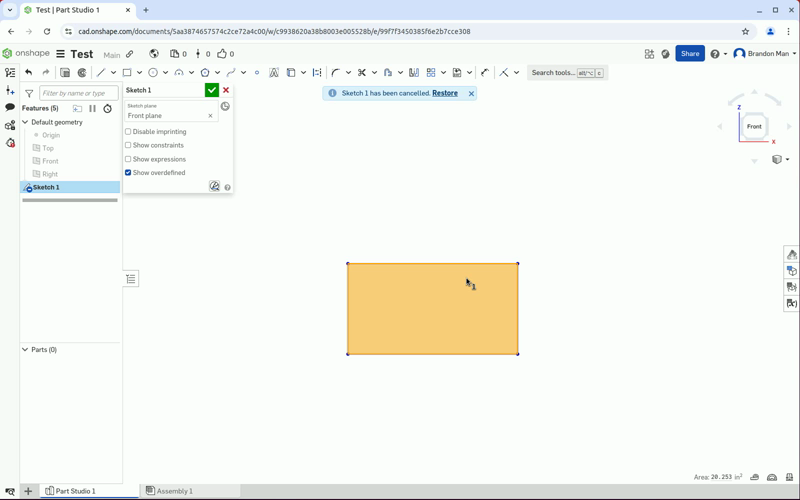
scroll(-6)
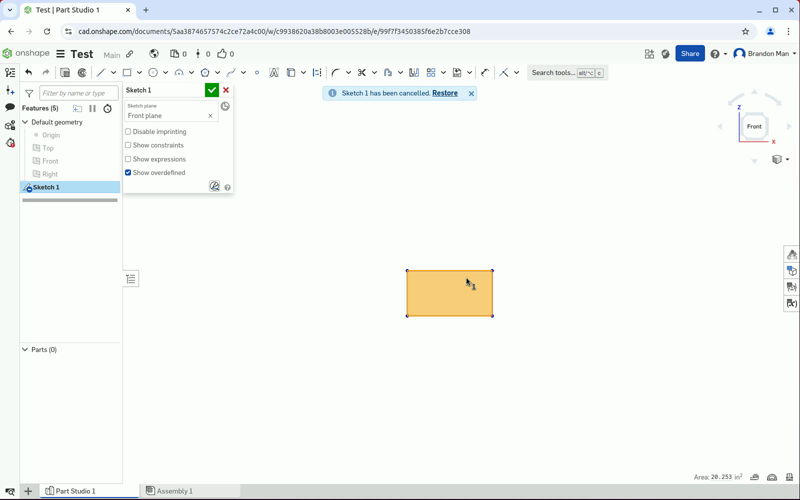
scroll(-6)
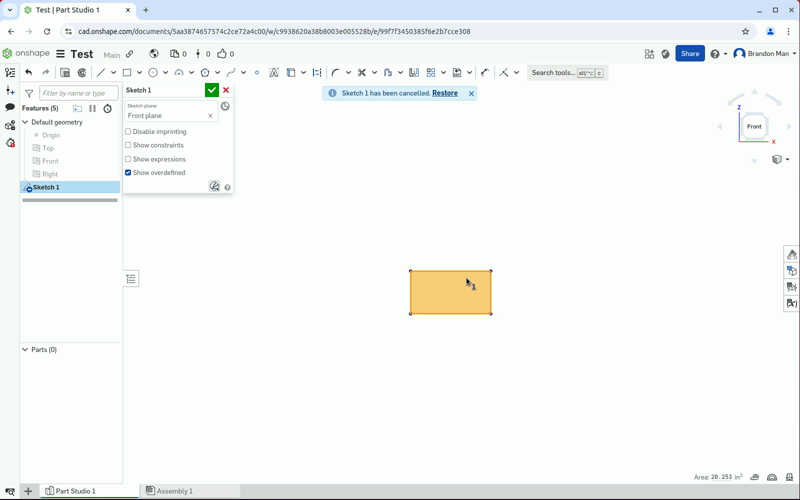
scroll(-6)
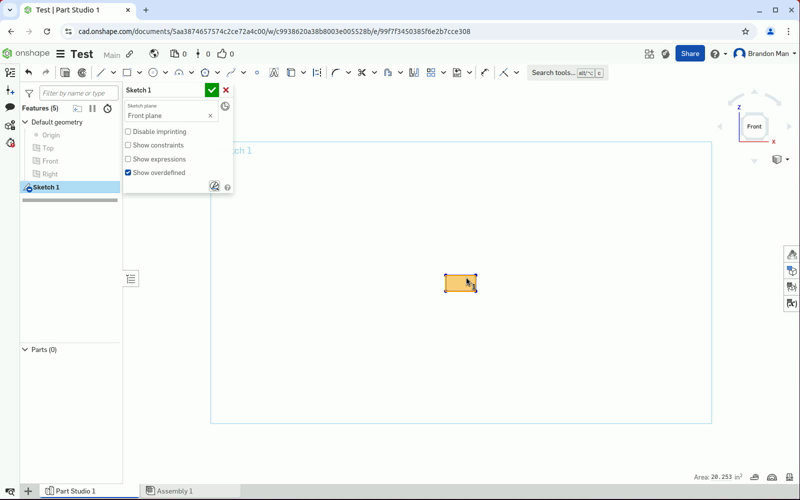
mouse_move(73, 352)
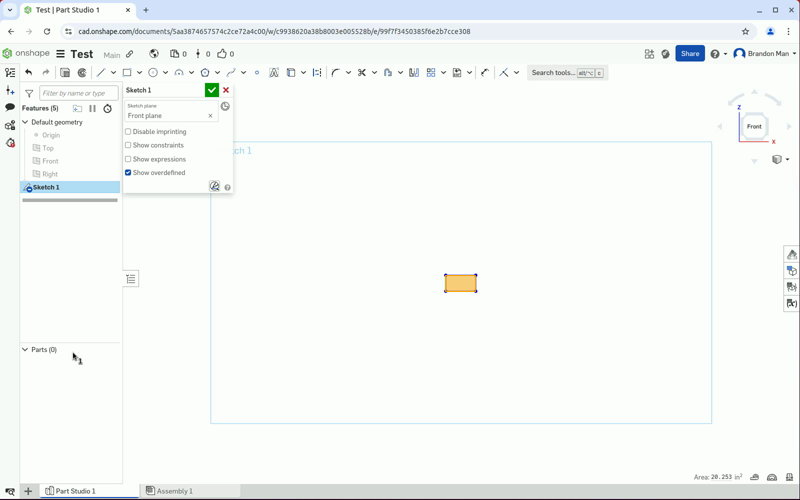
key(shift+y)
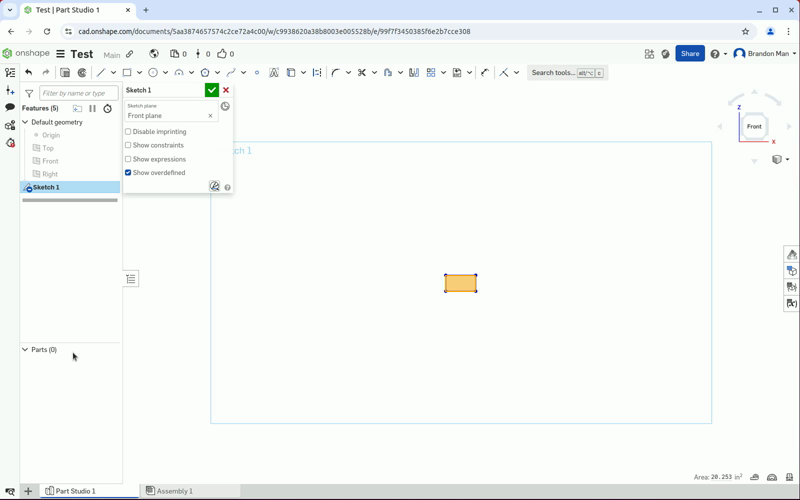
key(shift+e)
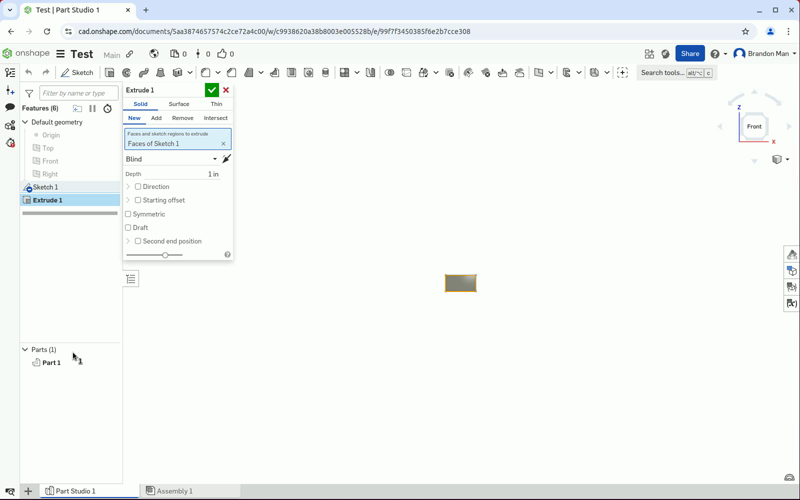
mouse_move(143, 106)
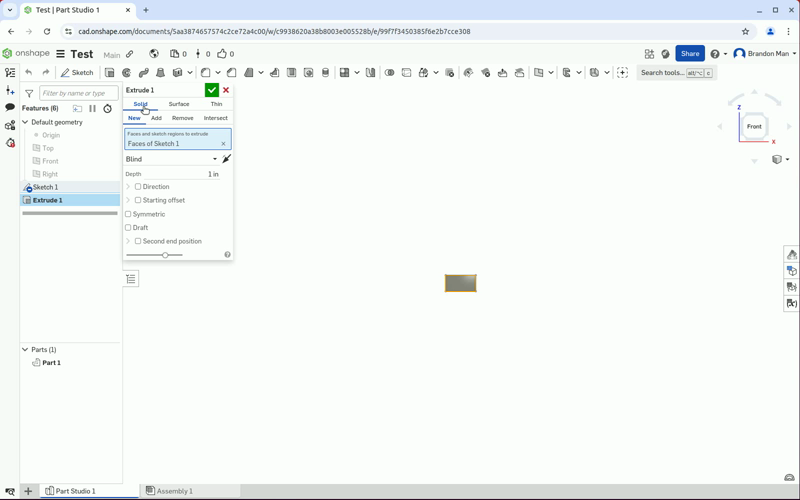
click(143, 106)
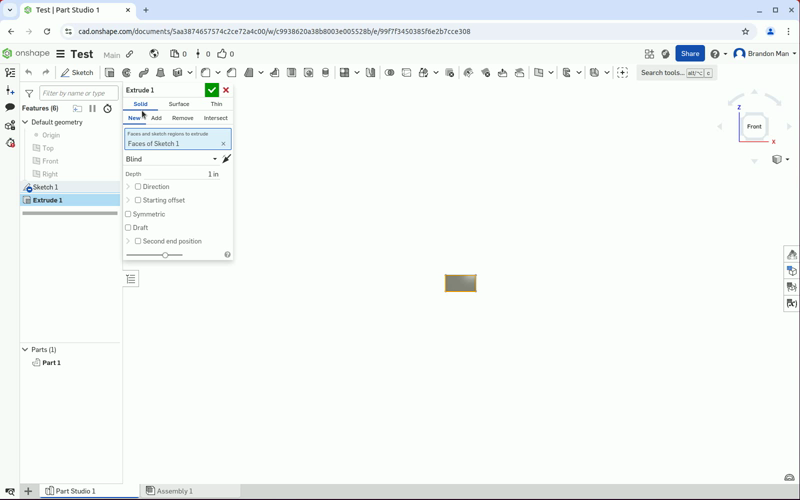
mouse_move(137, 120)
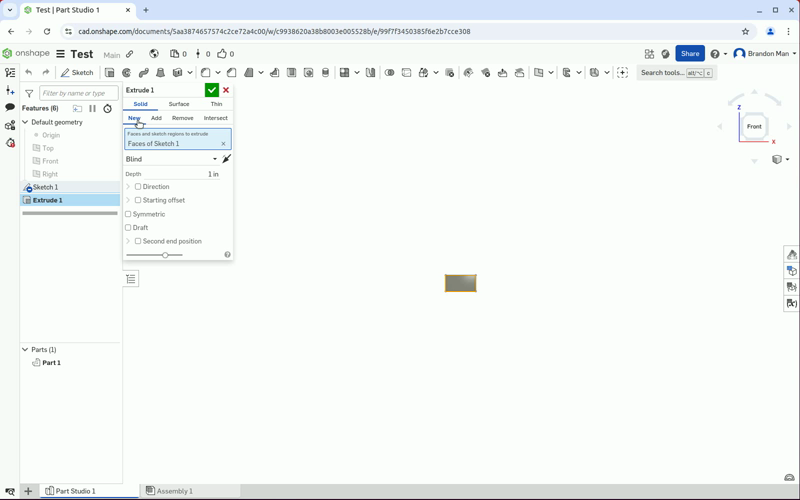
click(137, 120)
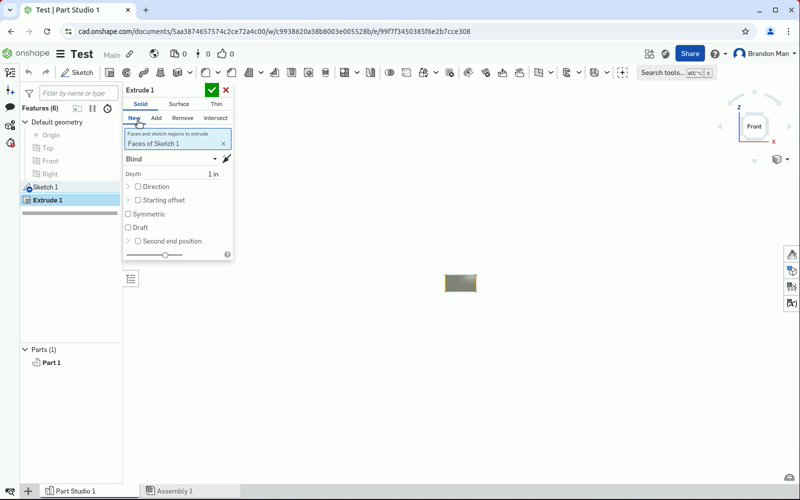
key(tab, 4)
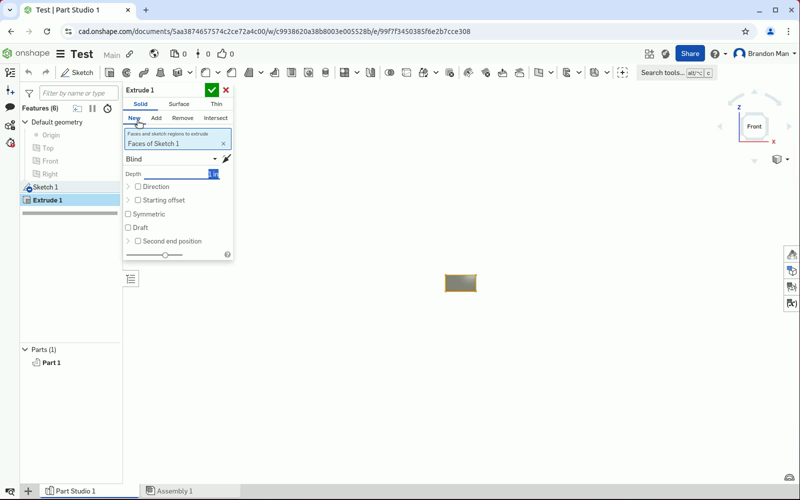
text(-11.313)
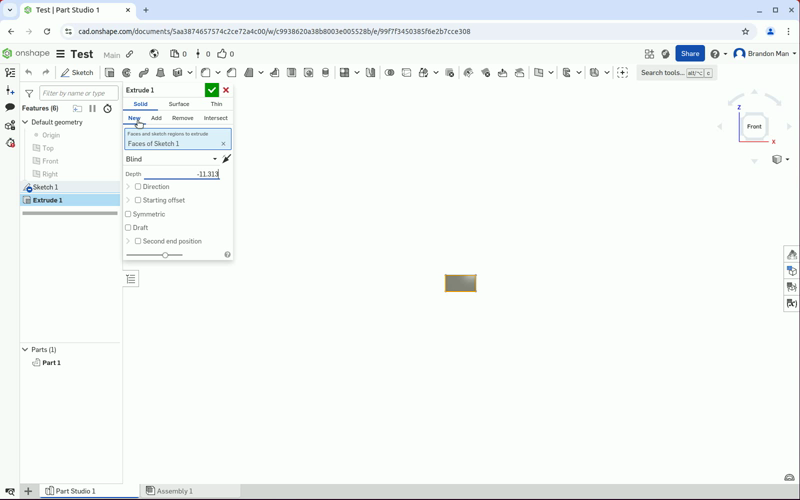
key(enter)
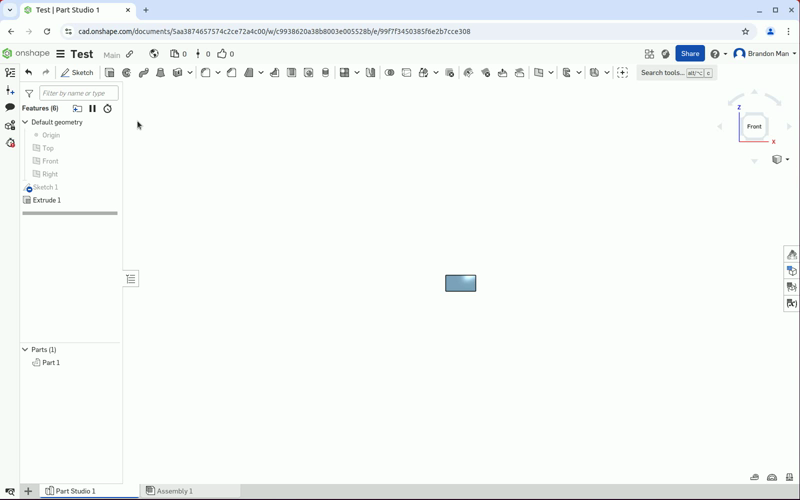
key(shift+h)
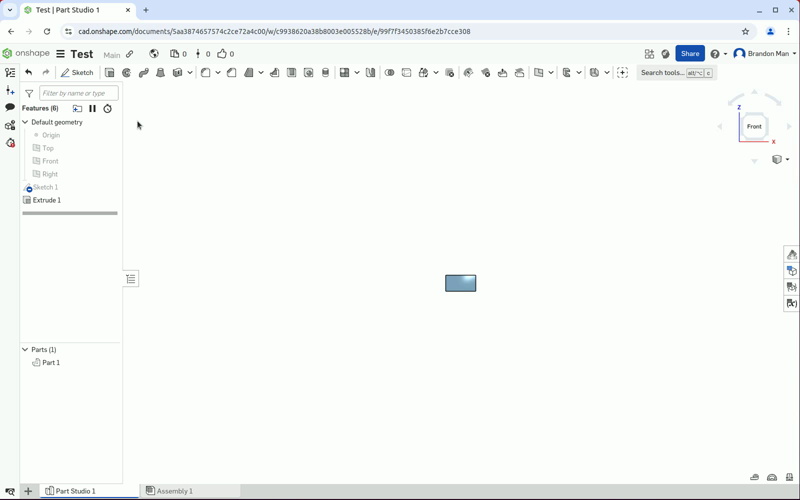
key(shift+h)
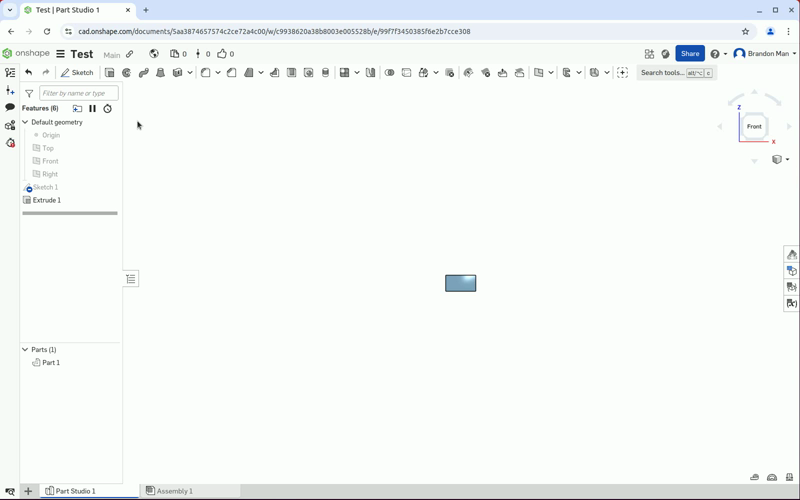
mouse_move(73, 189)
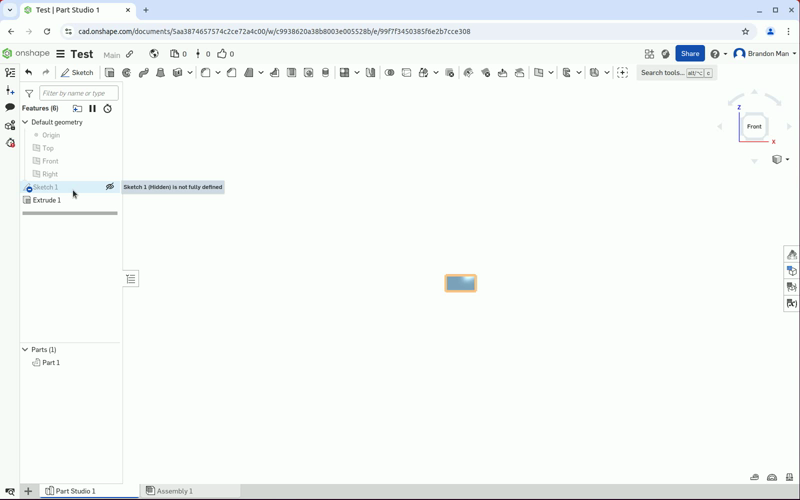
click(73, 189)
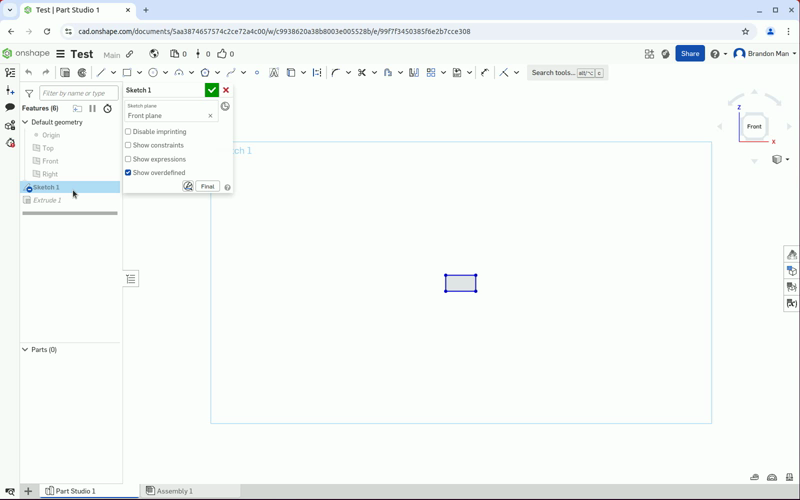
mouse_move(229, 92)
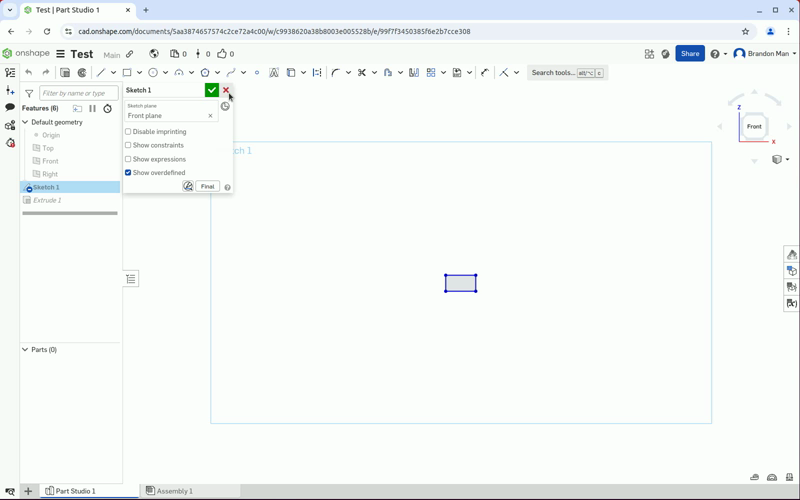
click(229, 92)
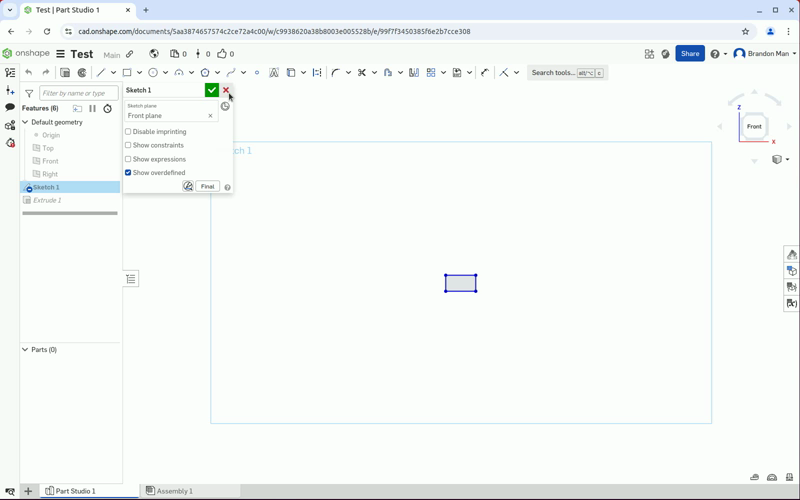
key(shift+s)
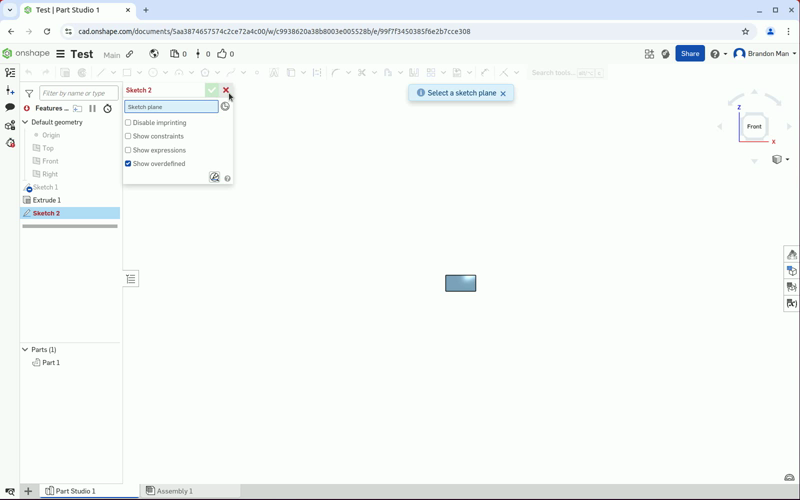
mouse_move(73, 163)
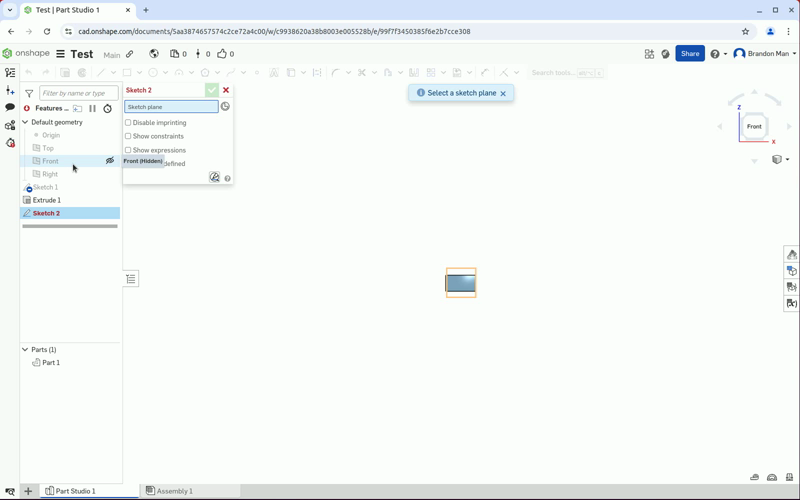
click(73, 163)
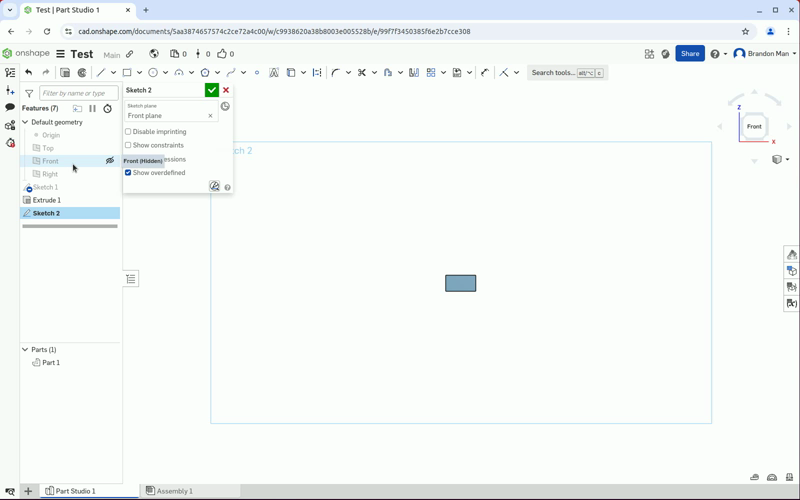
mouse_move(73, 352)
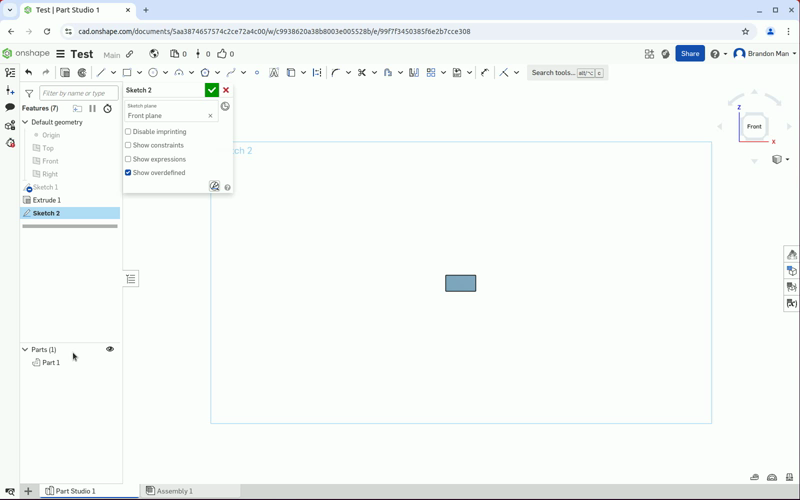
key(y)
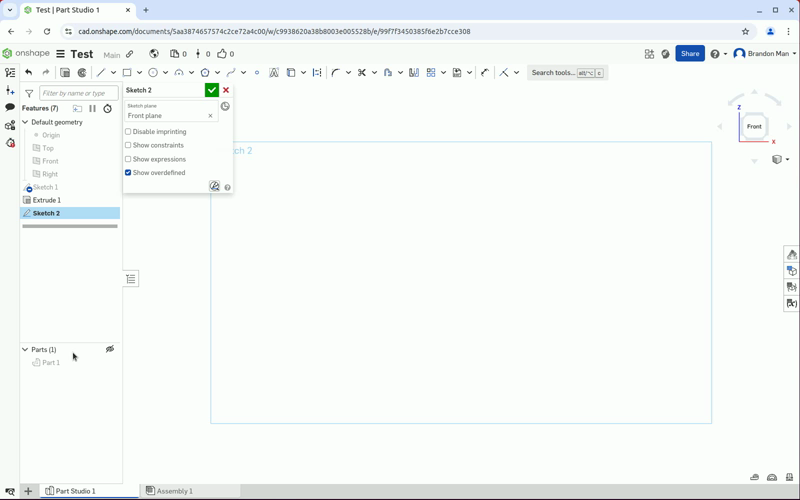
key(c)
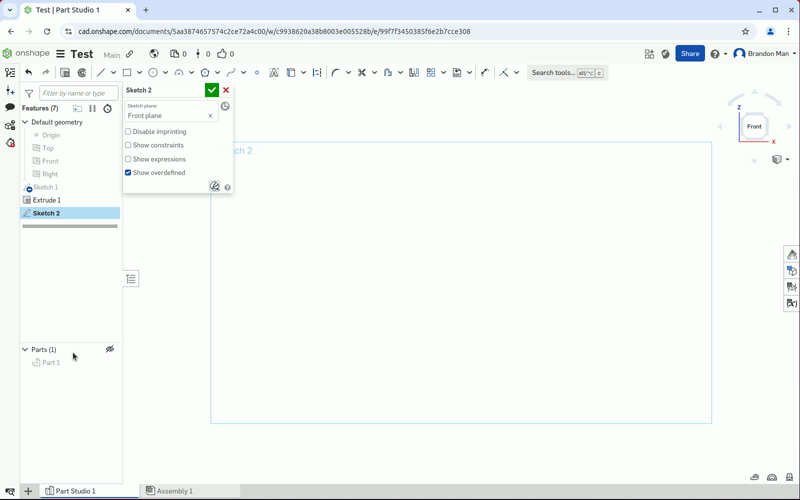
key_down(shift)
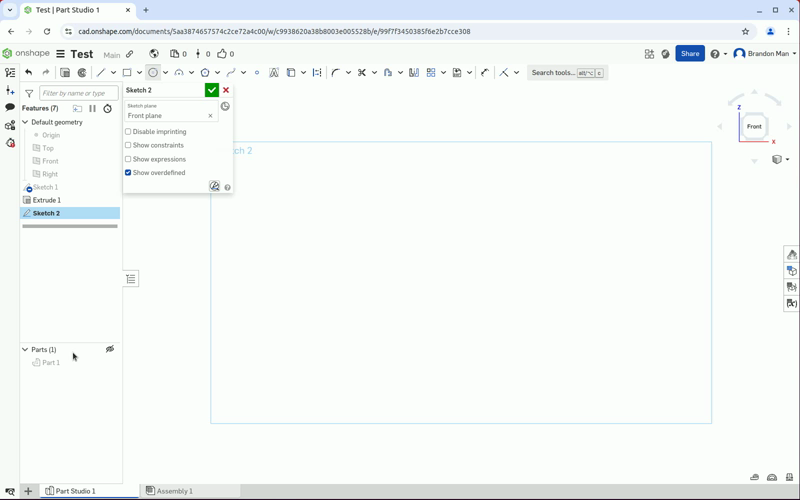
mouse_move(461, 287)
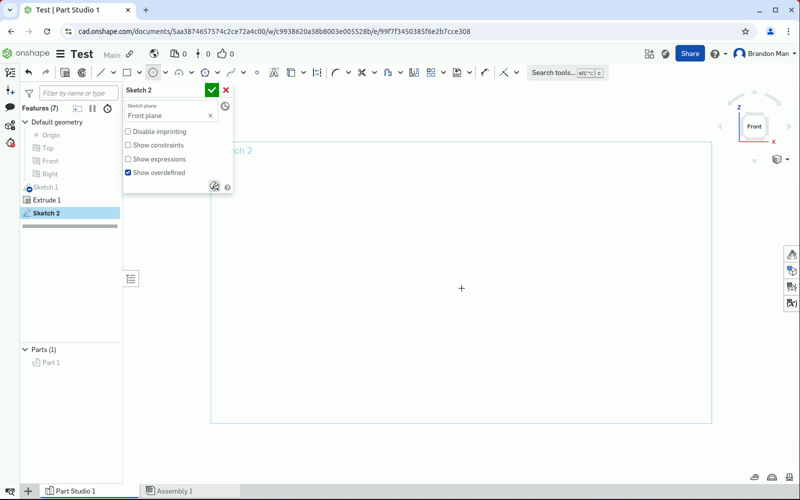
click(461, 287)
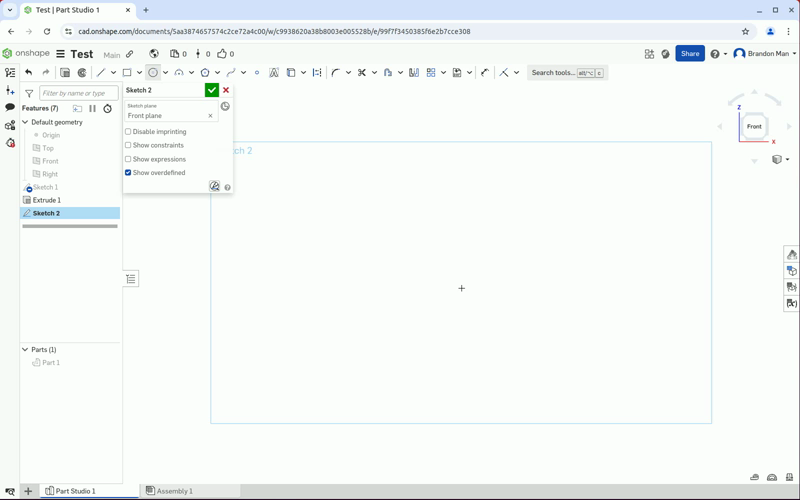
key_up(shift)
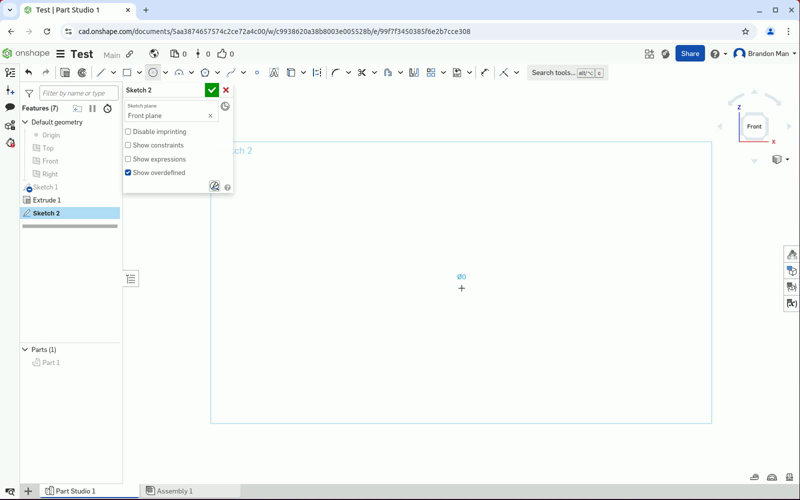
mouse_move(570, 287)
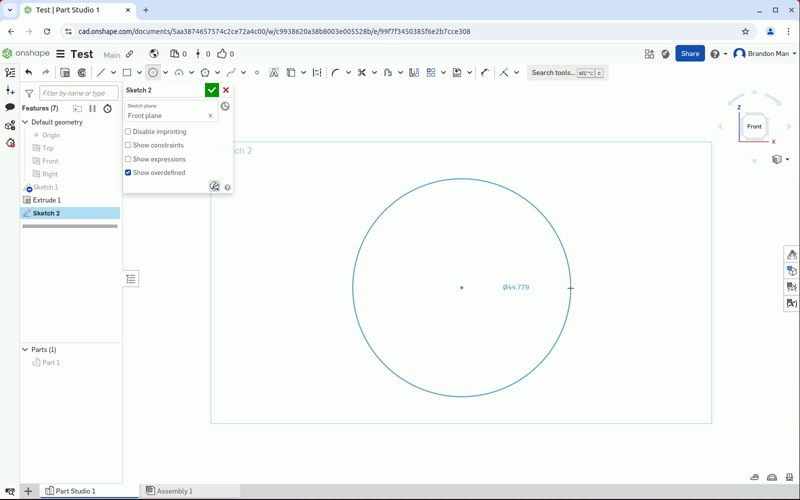
click(570, 287)
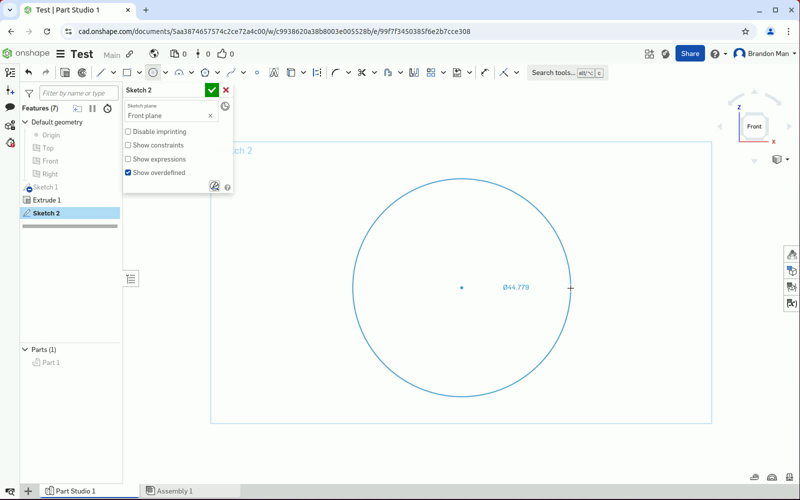
key(esc)
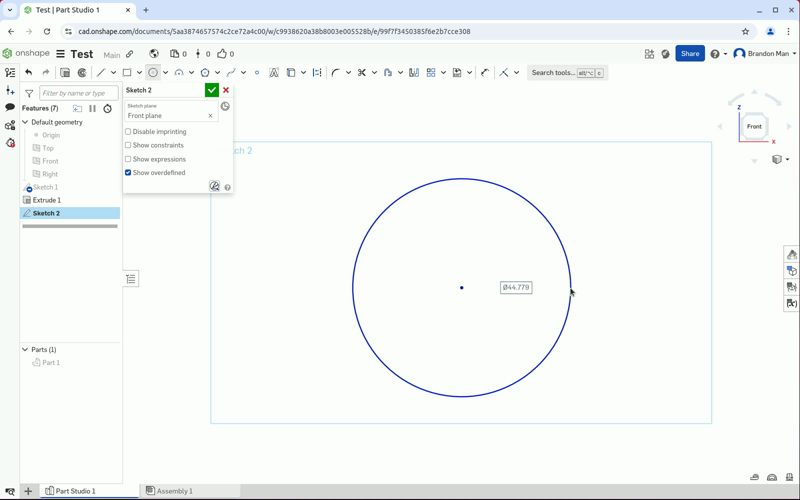
mouse_move(428, 346)
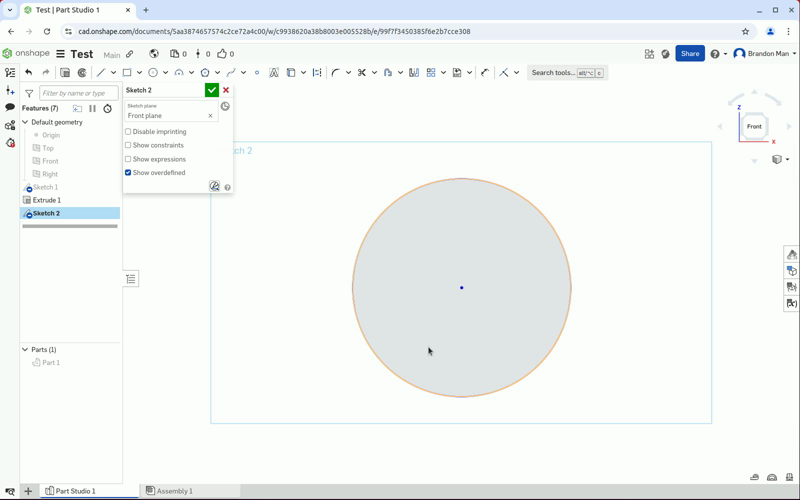
click(428, 346)
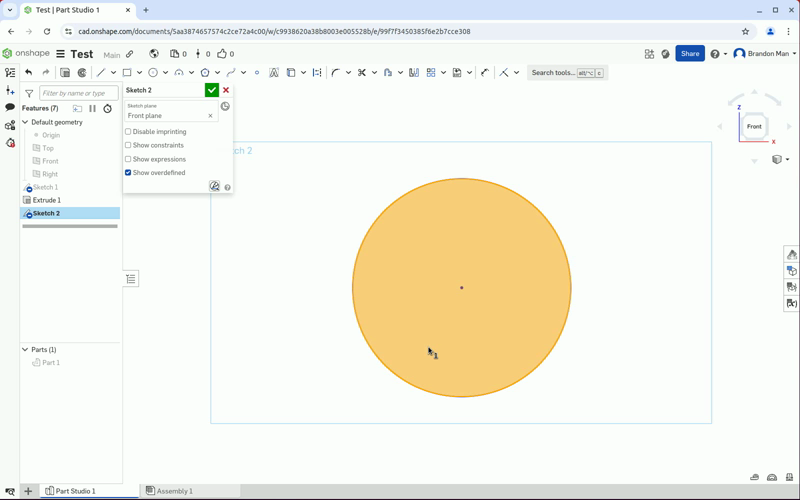
mouse_move(73, 352)
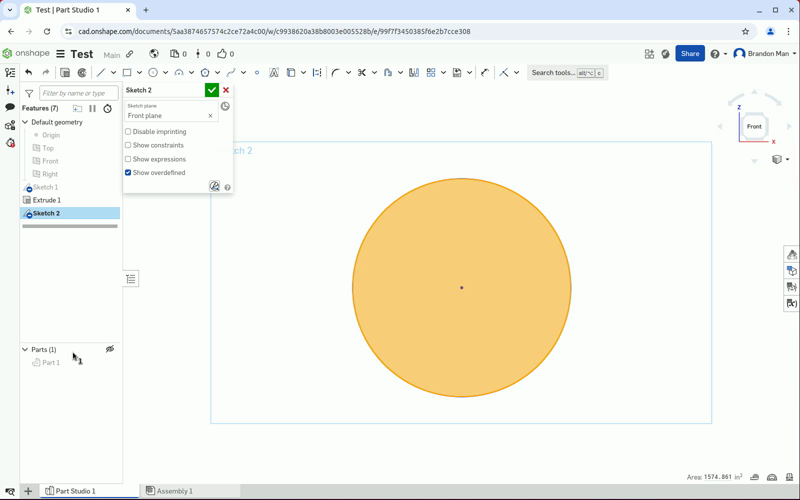
key(shift+y)
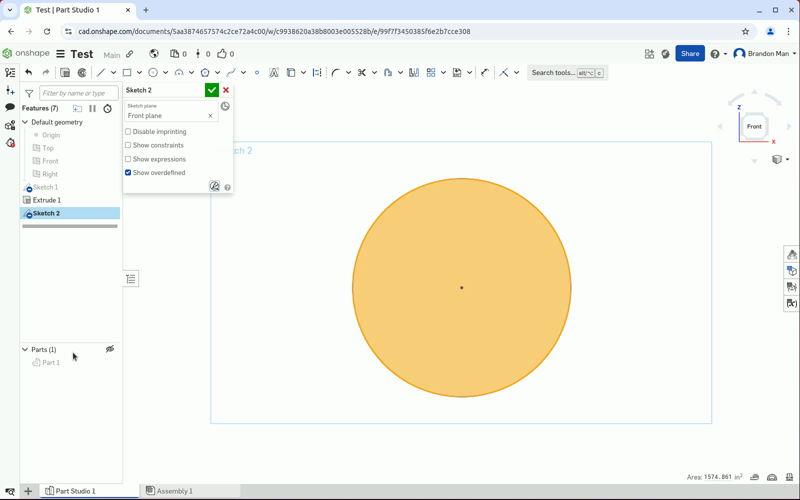
key(shift+e)
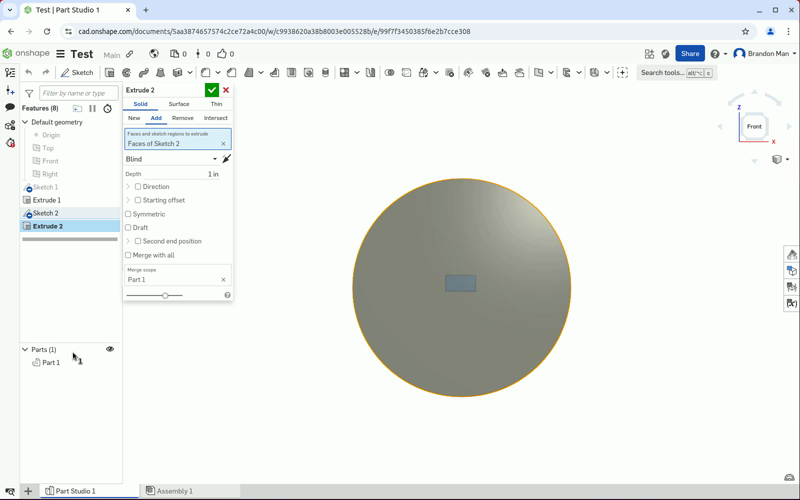
mouse_move(143, 106)
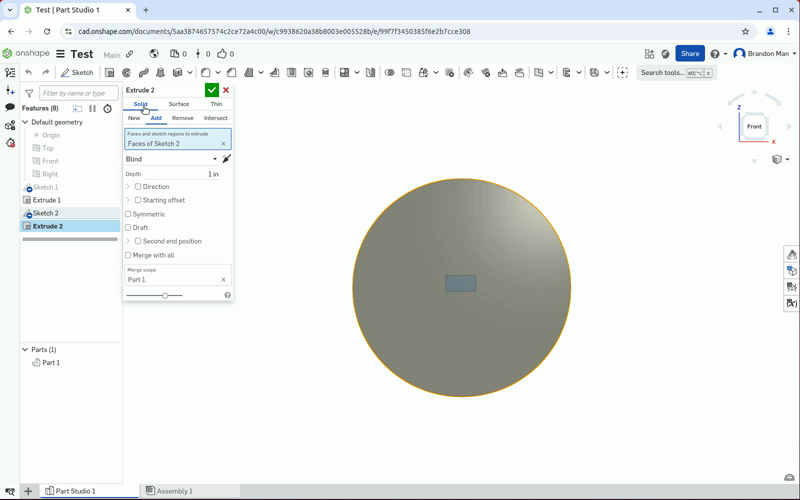
click(143, 106)
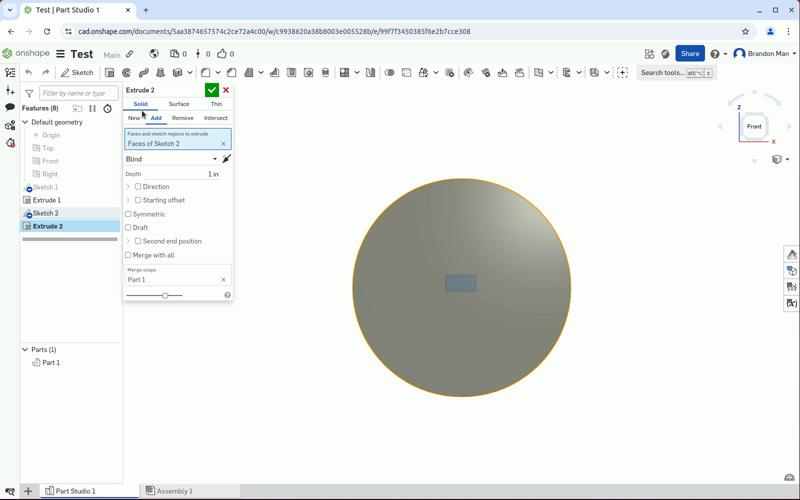
mouse_move(137, 120)
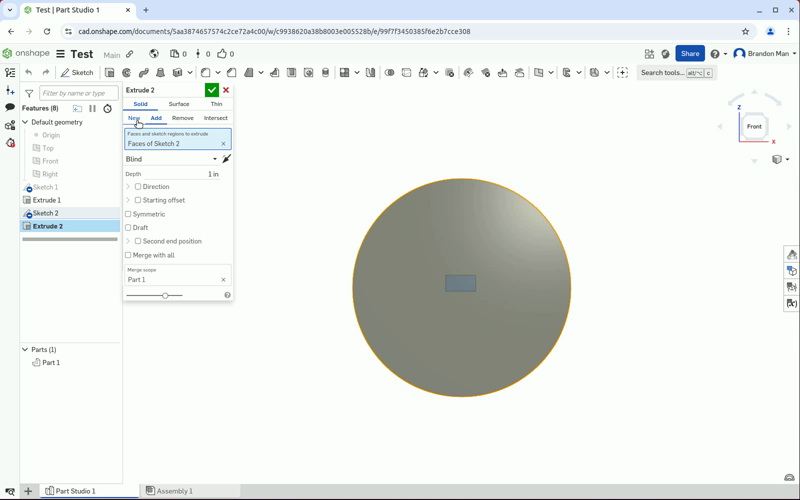
click(137, 120)
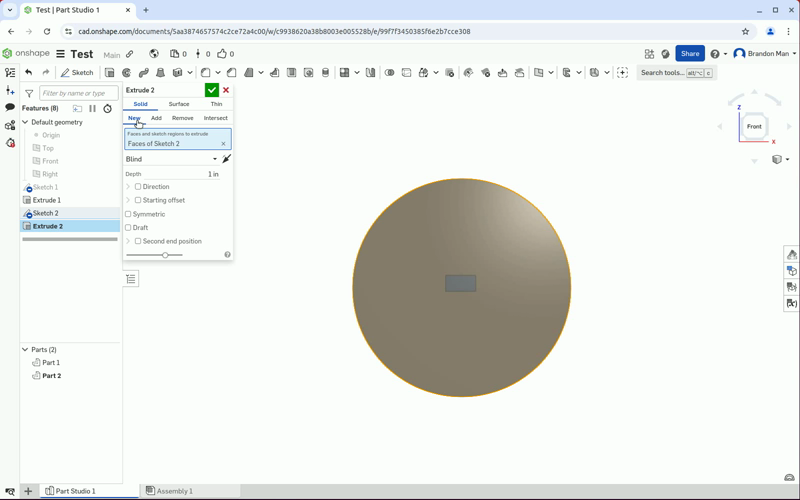
key(tab, 4)
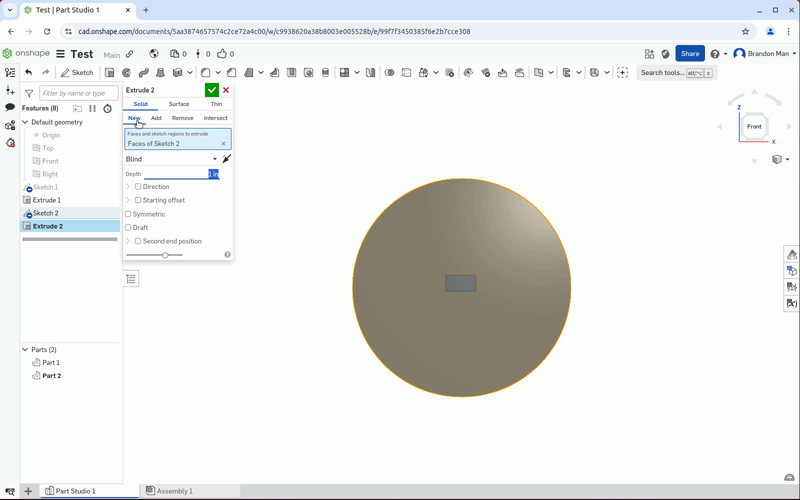
text(14.924)
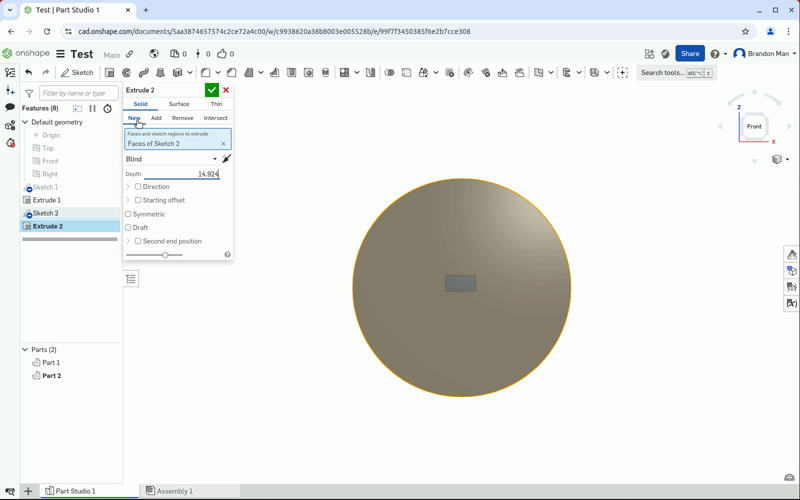
key(enter)
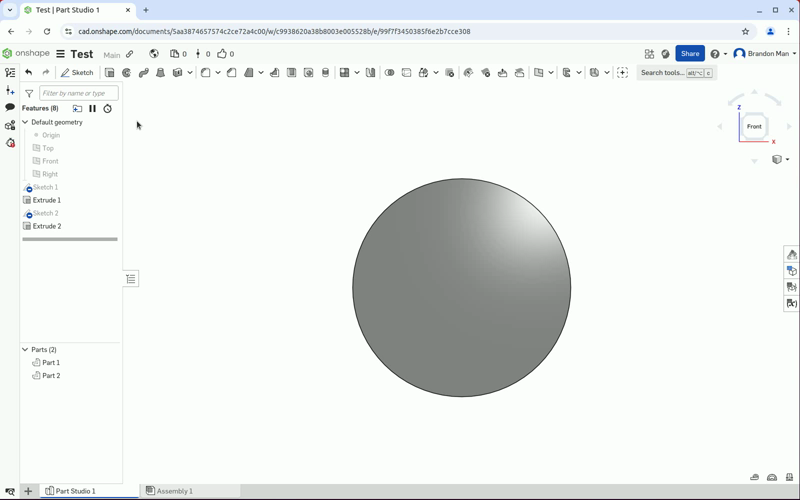
key(shift+h)
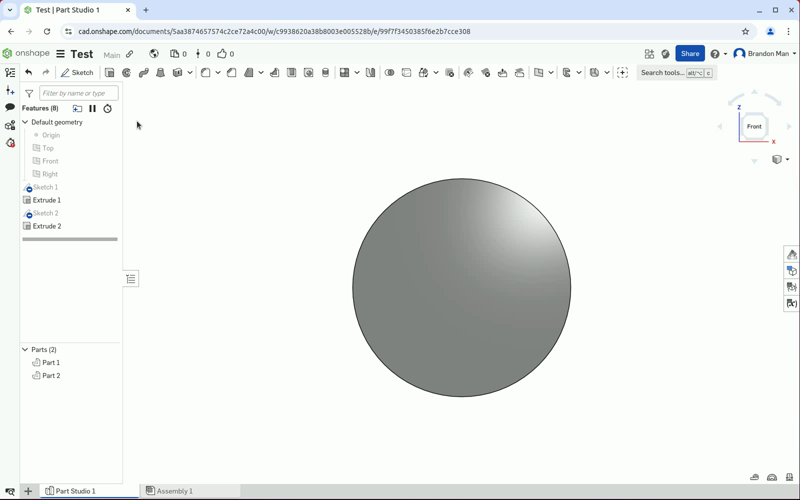
key(shift+h)
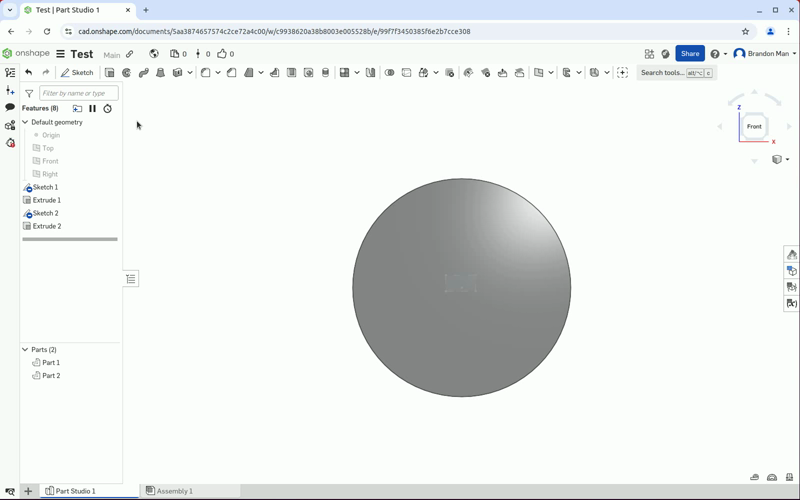
key(shift+7)
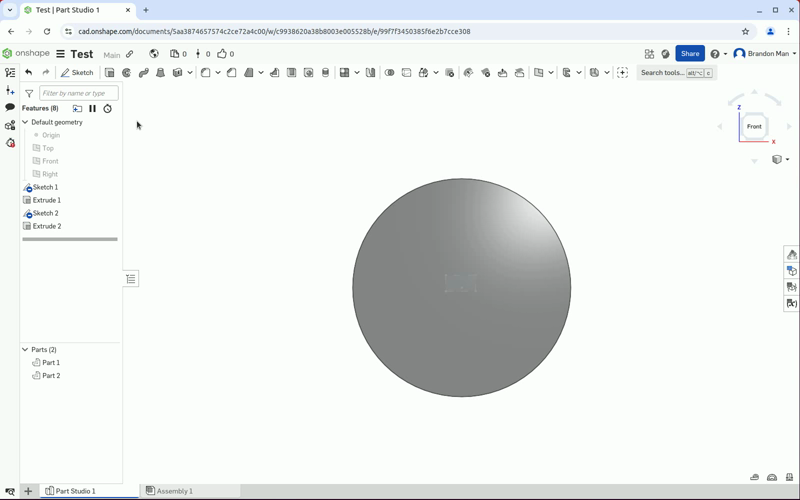
key(left, 2)
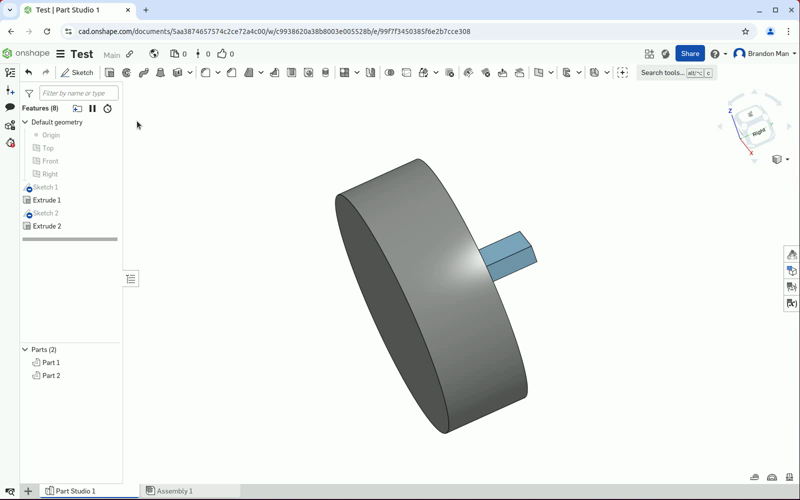
key(down, 2)
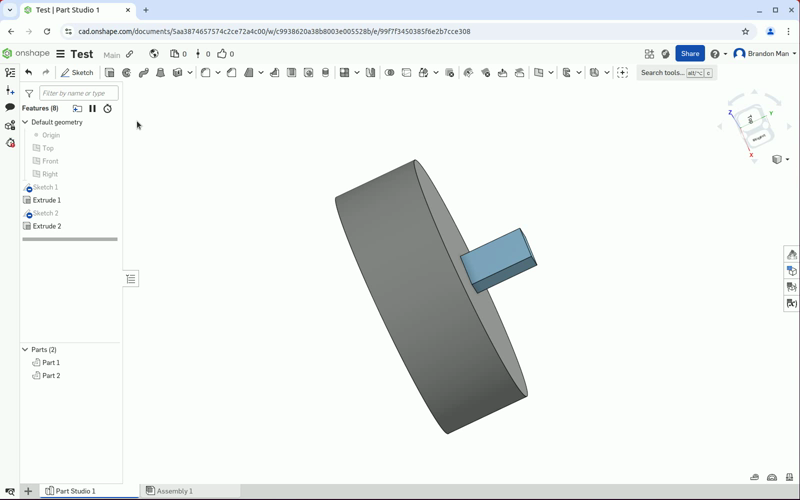
key(up, 2)
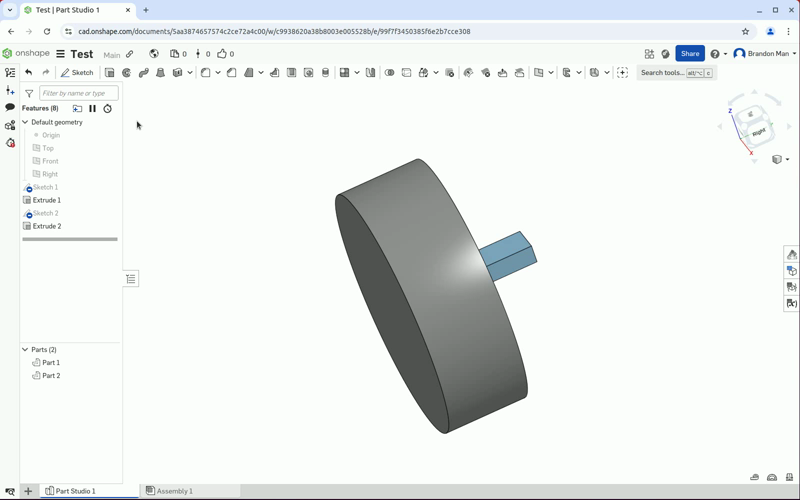
key(right, 2)
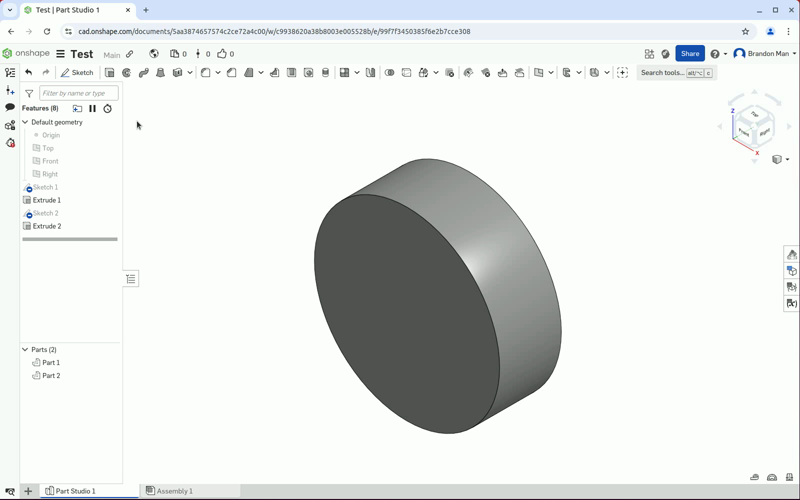
mouse_move(73, 189)
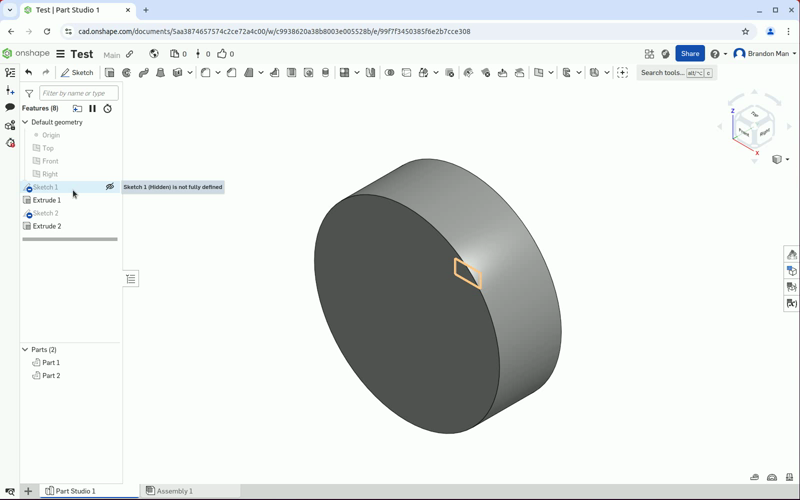
click(73, 189)